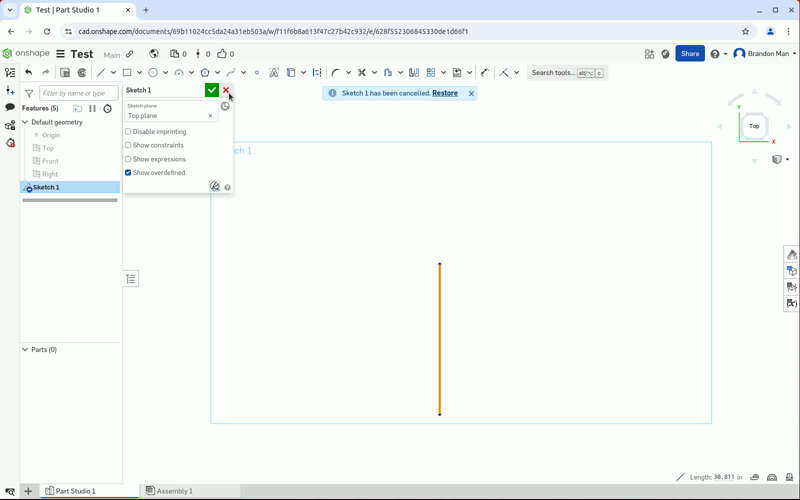
key(shift+h)
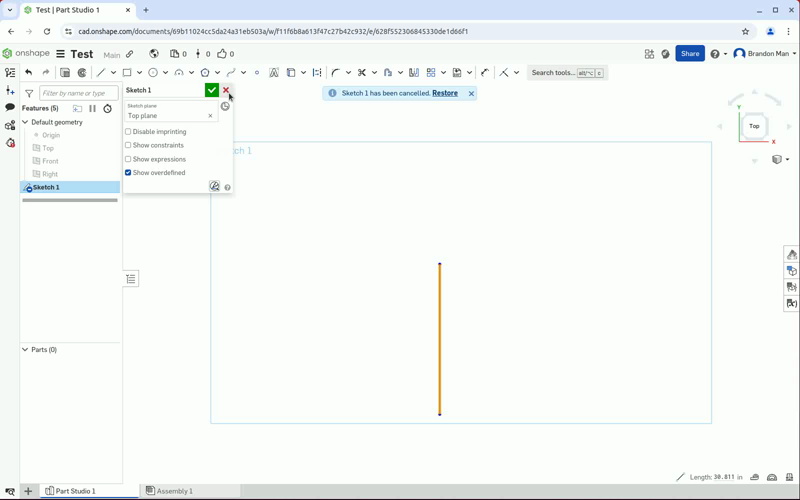
key(shift+s)
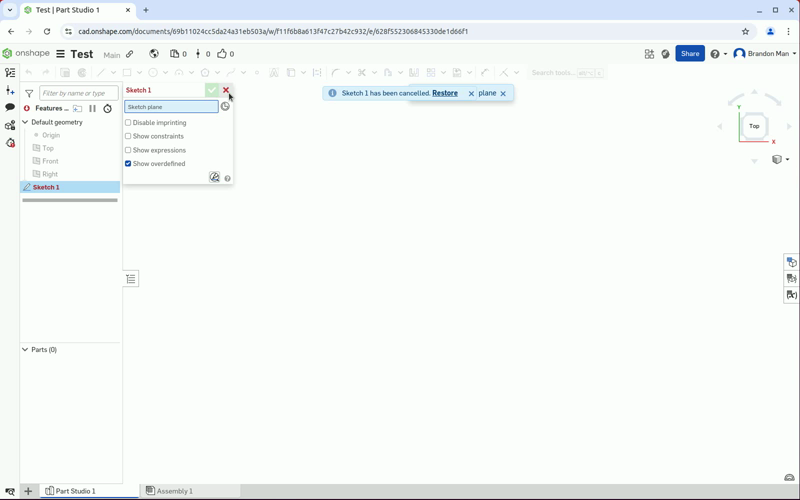
mouse_move(73, 150)
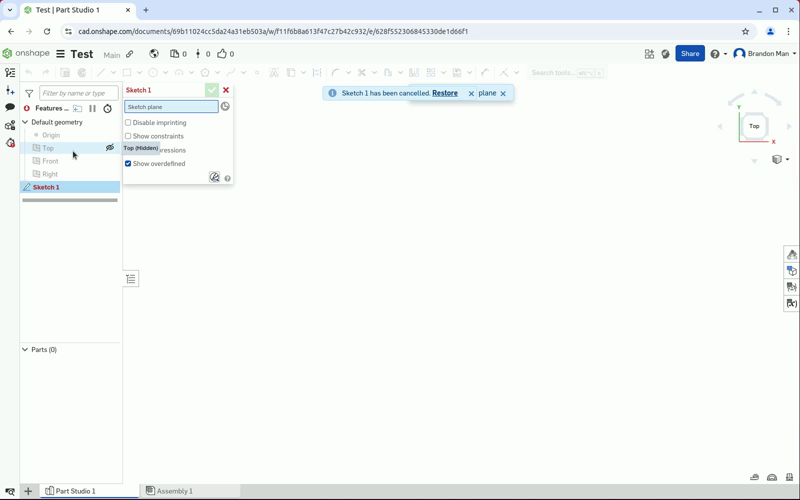
click(73, 150)
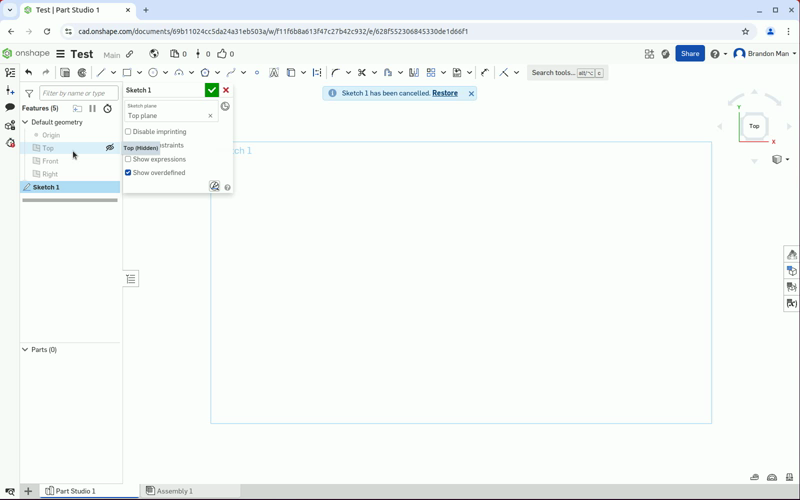
mouse_move(73, 352)
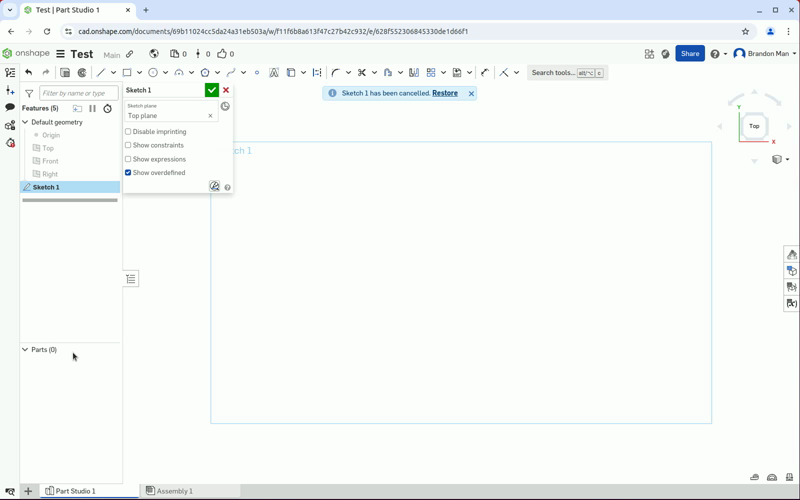
key(y)
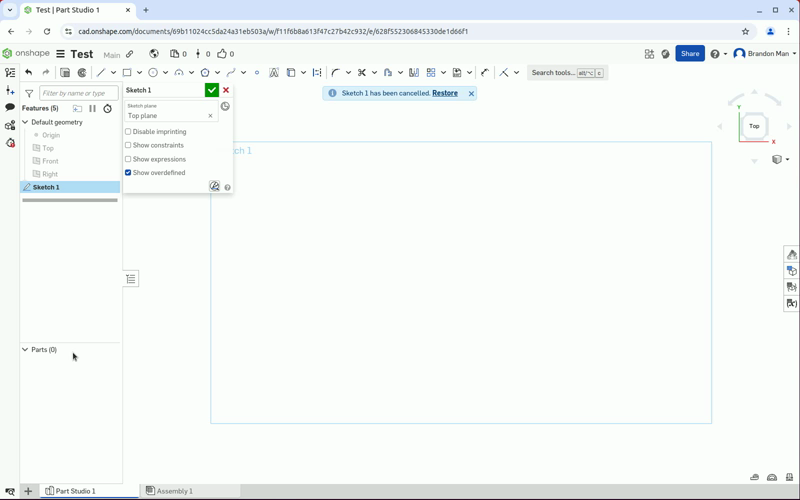
key(c)
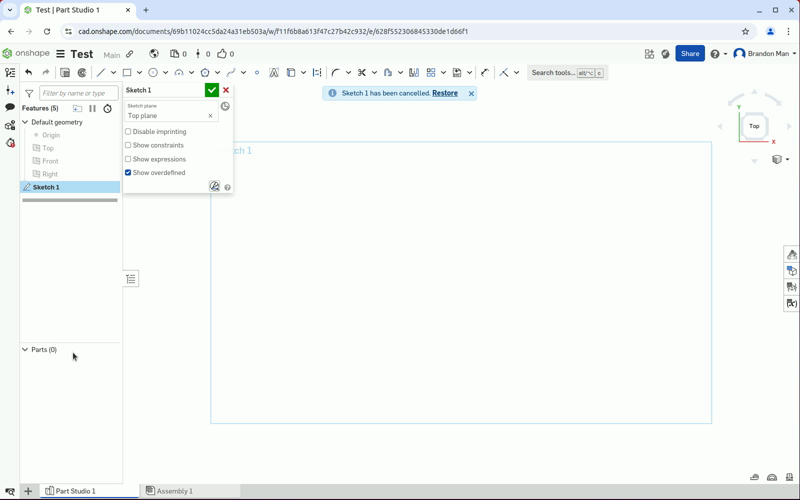
key_down(shift)
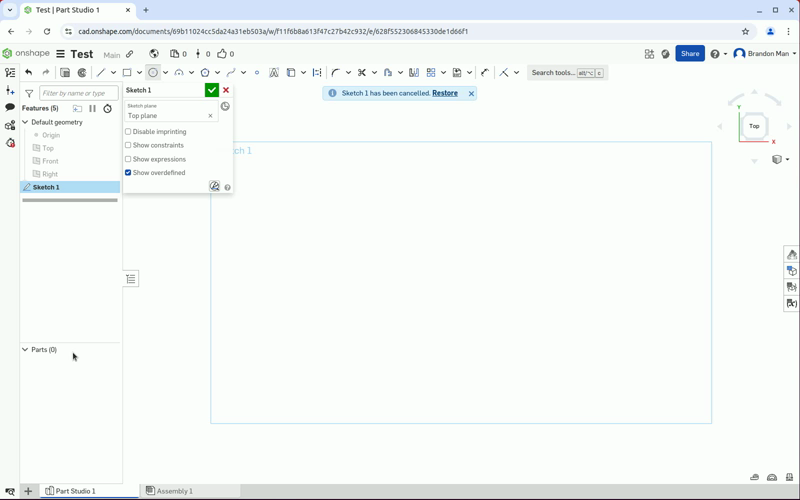
mouse_move(461, 282)
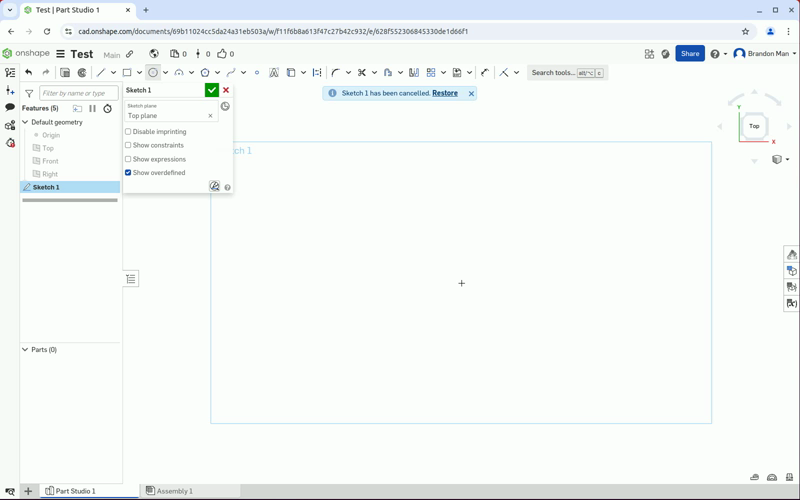
click(461, 282)
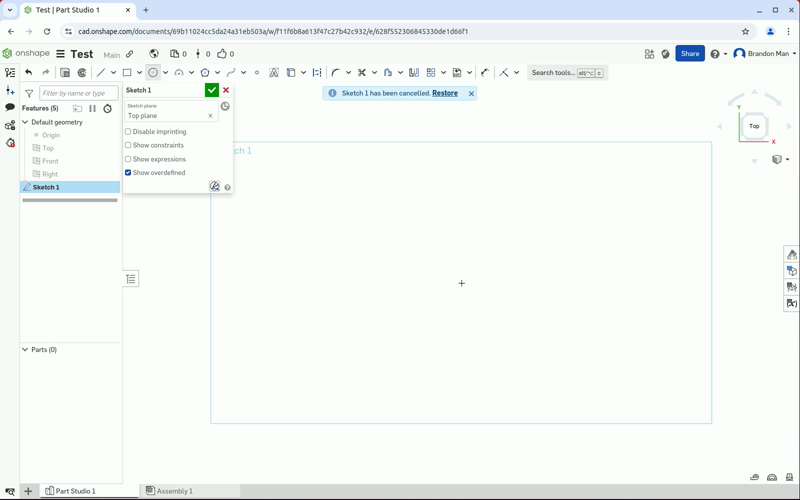
key_up(shift)
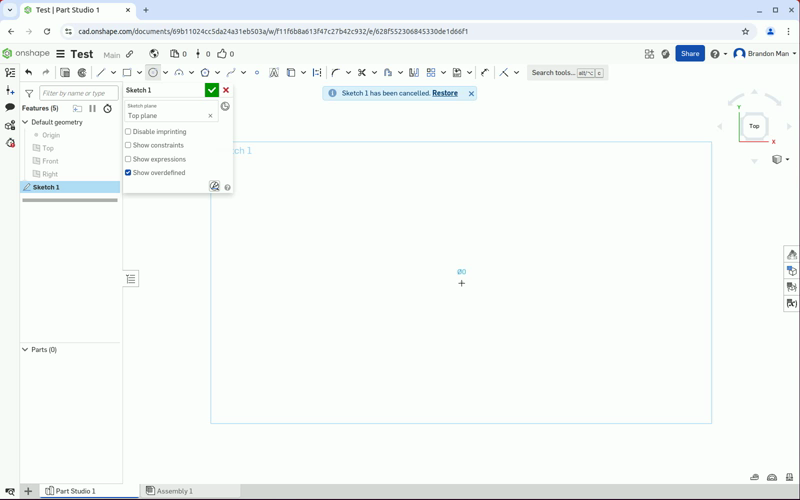
mouse_move(480, 282)
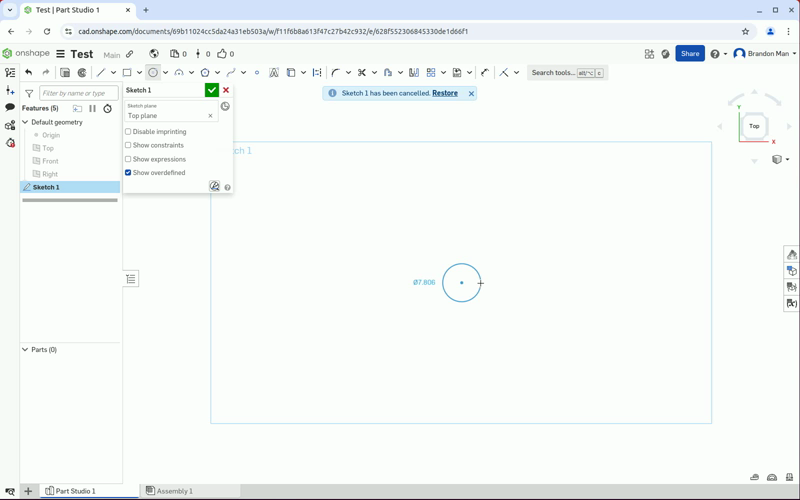
click(480, 282)
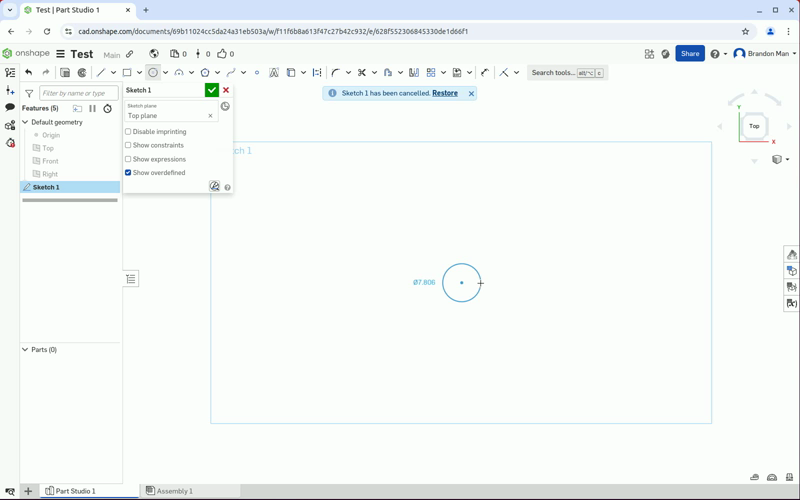
key(esc)
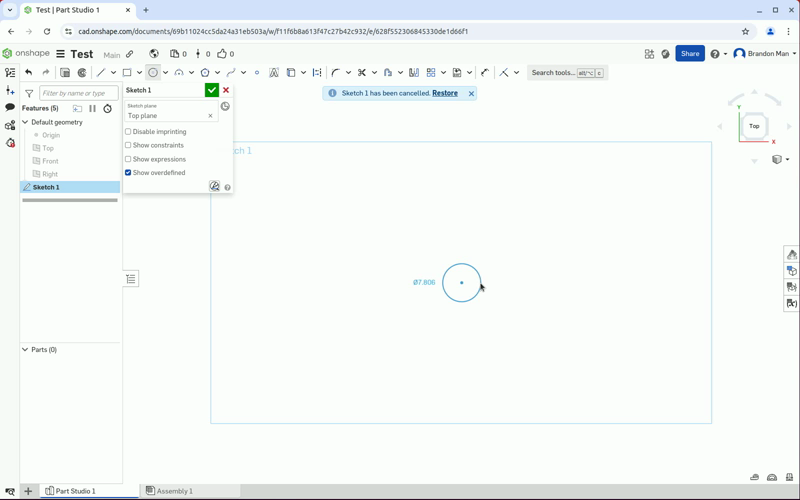
key(c)
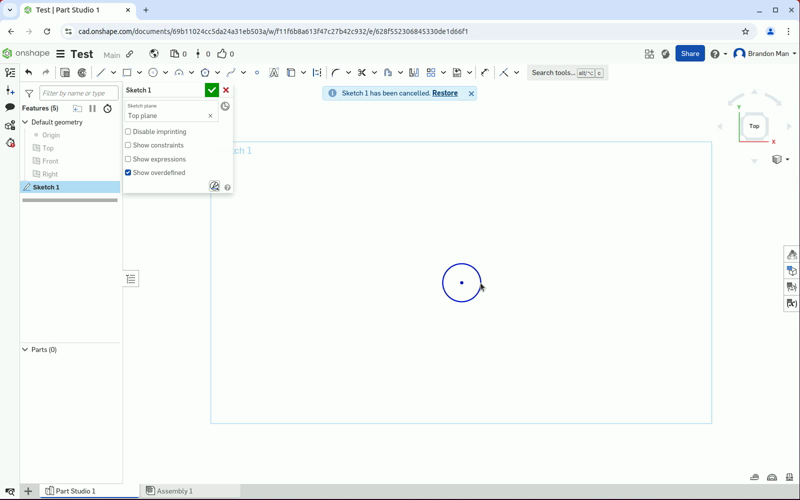
key_down(shift)
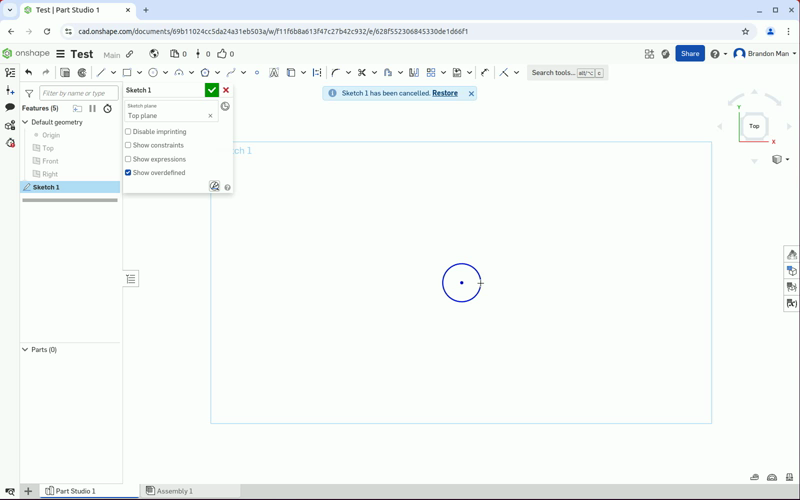
mouse_move(461, 282)
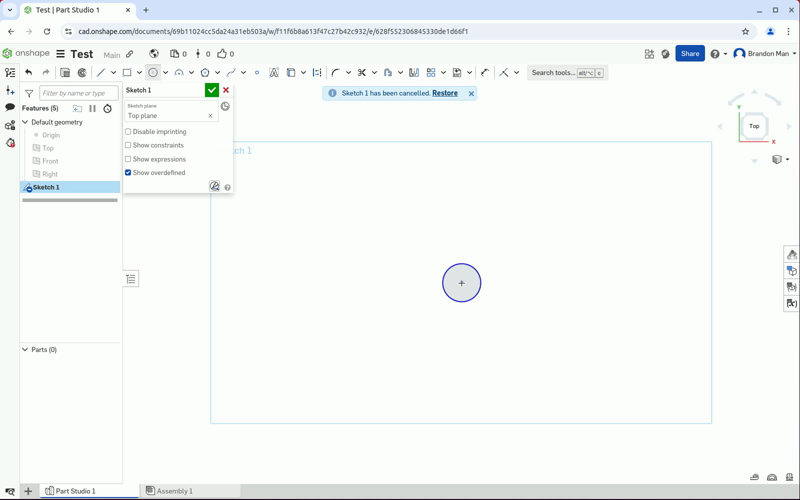
click(461, 282)
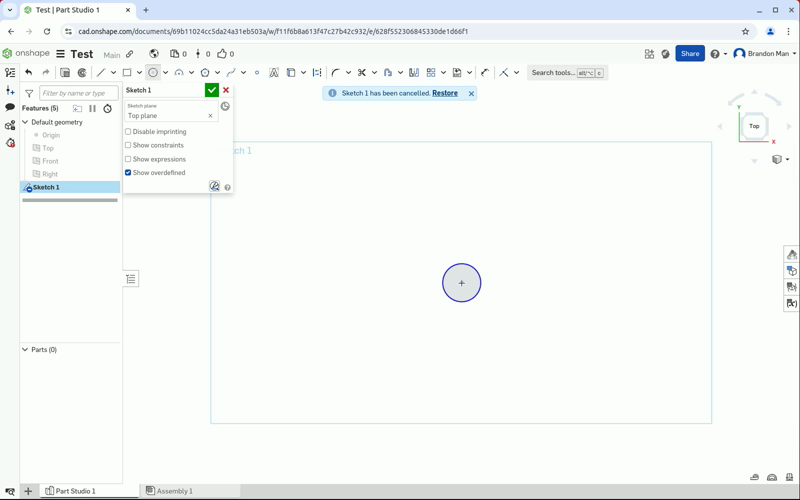
key_up(shift)
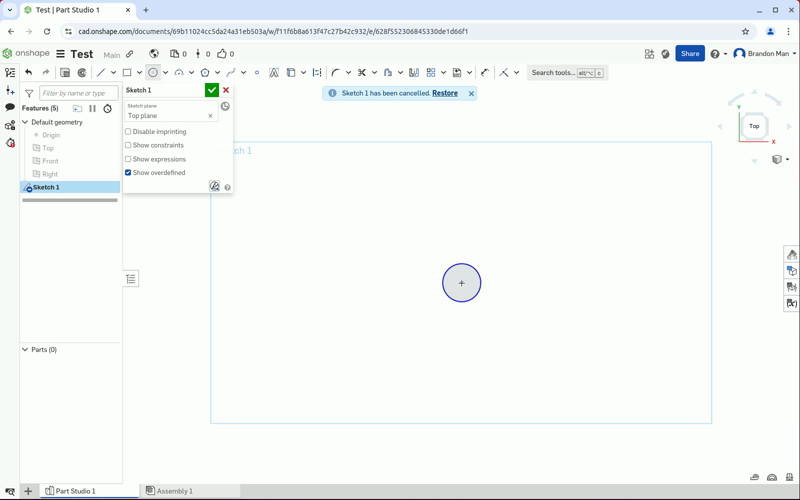
mouse_move(473, 282)
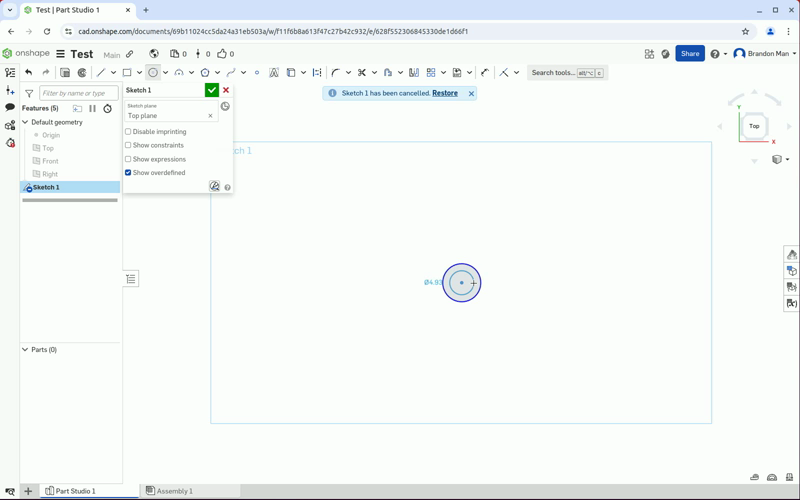
click(473, 282)
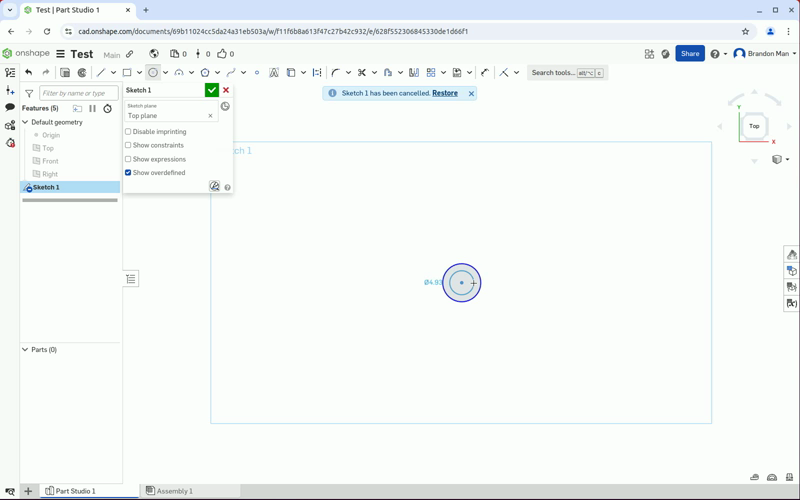
key(esc)
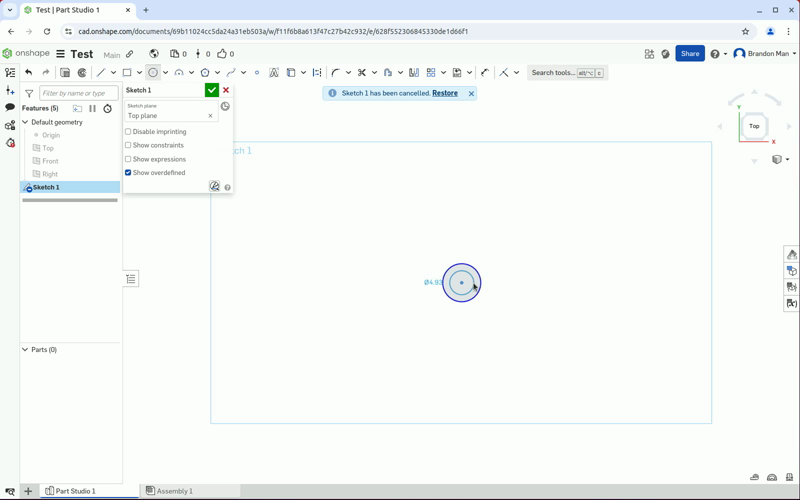
mouse_move(469, 295)
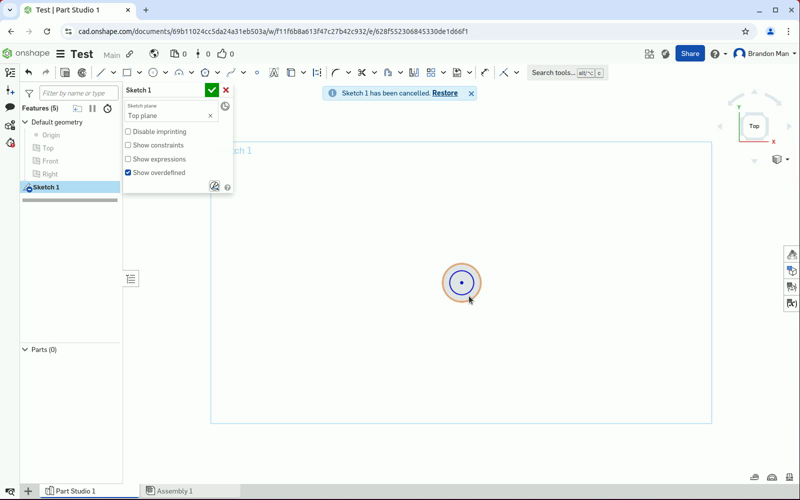
scroll(6)
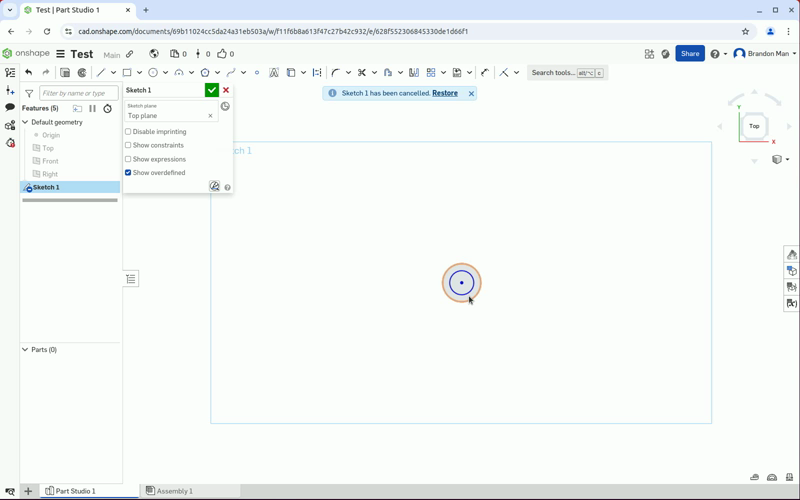
scroll(6)
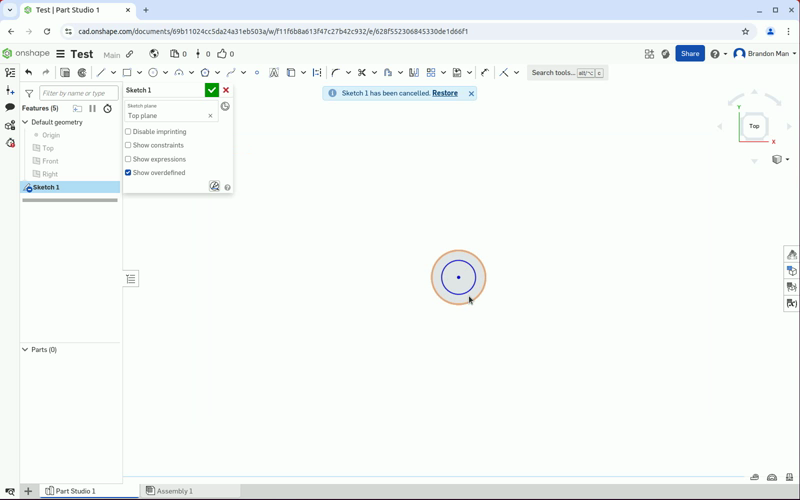
scroll(6)
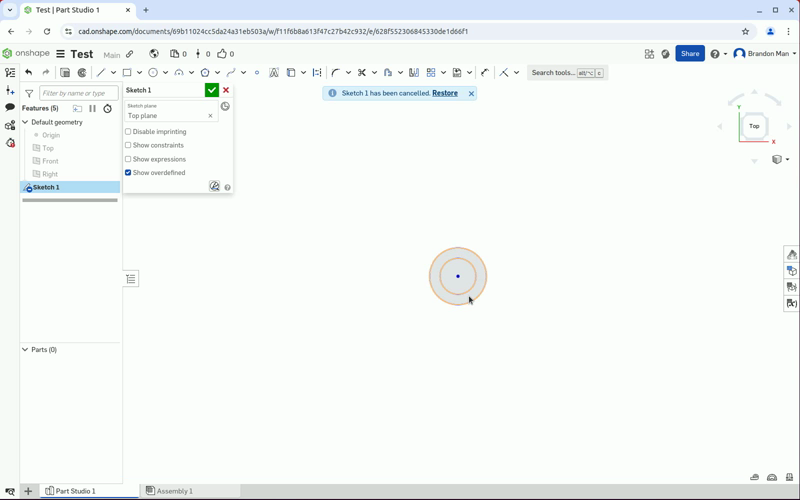
scroll(6)
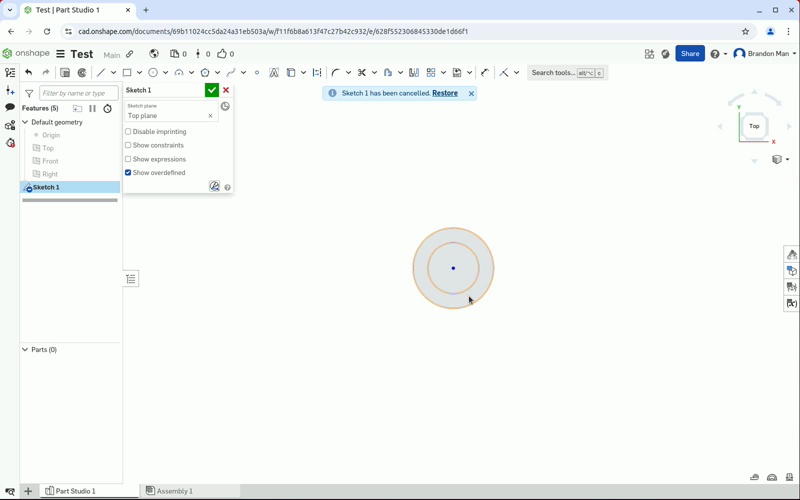
scroll(6)
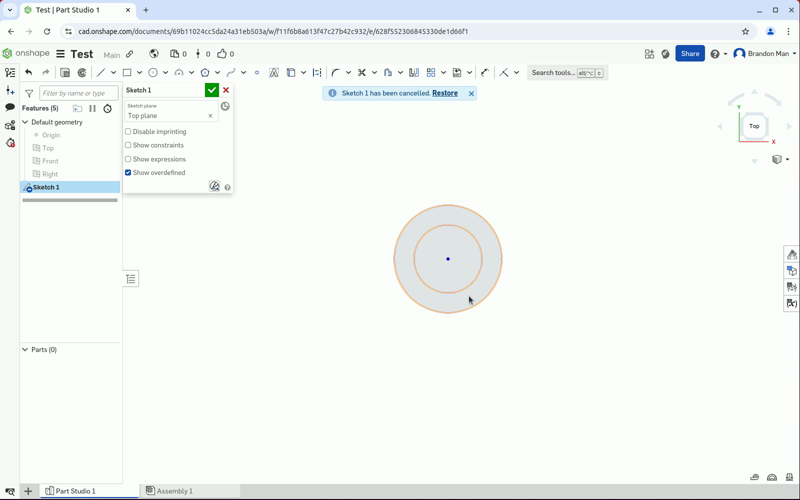
scroll(6)
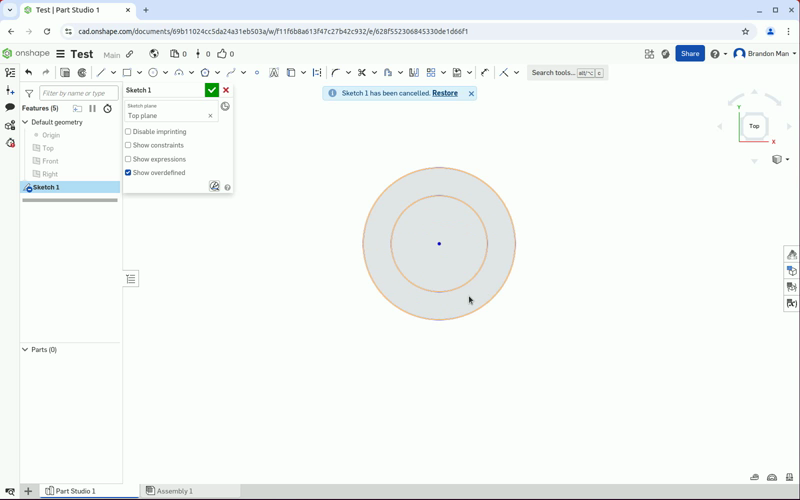
scroll(6)
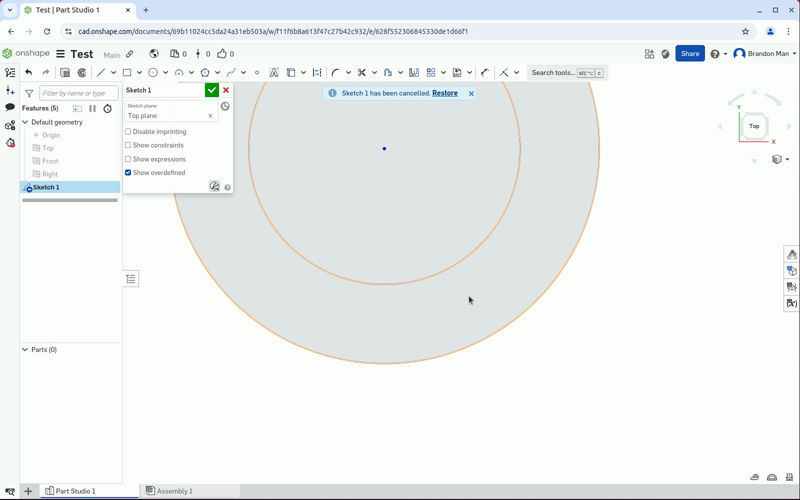
click(469, 295)
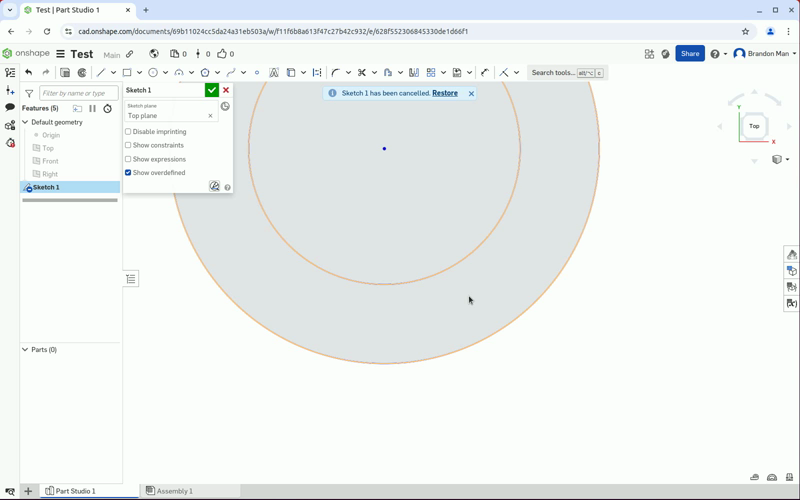
scroll(-6)
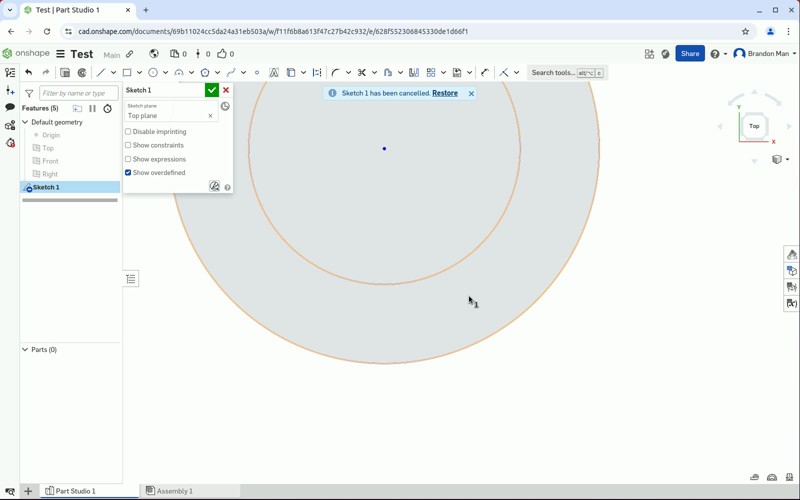
scroll(-6)
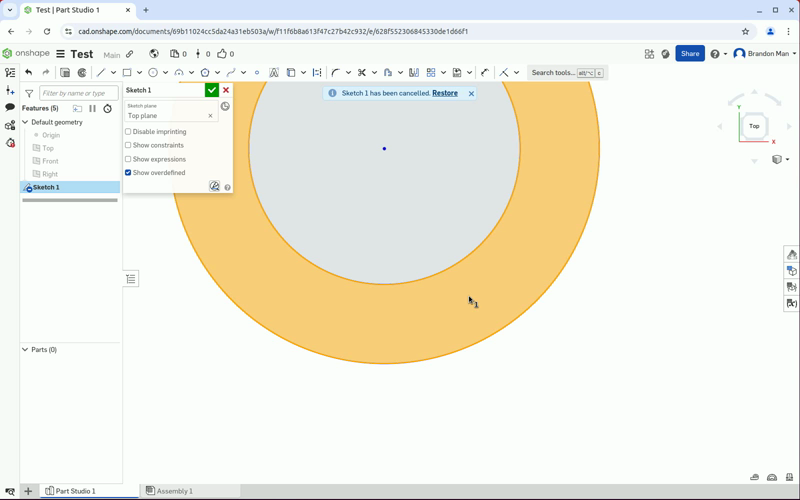
scroll(-6)
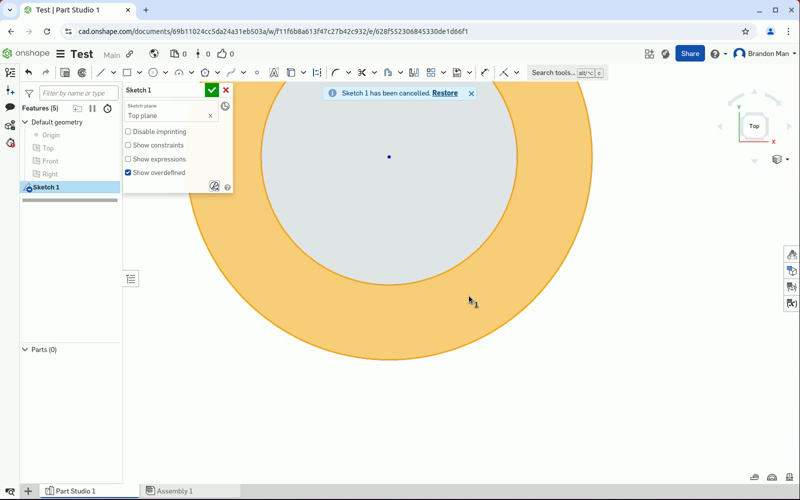
scroll(-6)
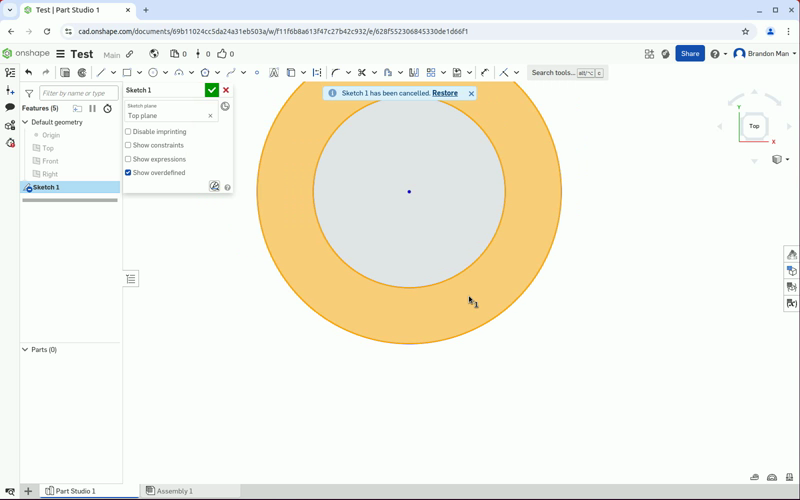
scroll(-6)
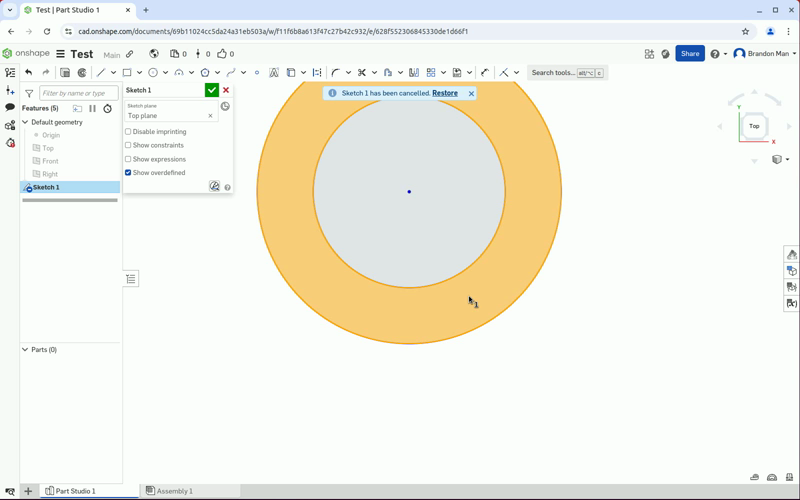
scroll(-6)
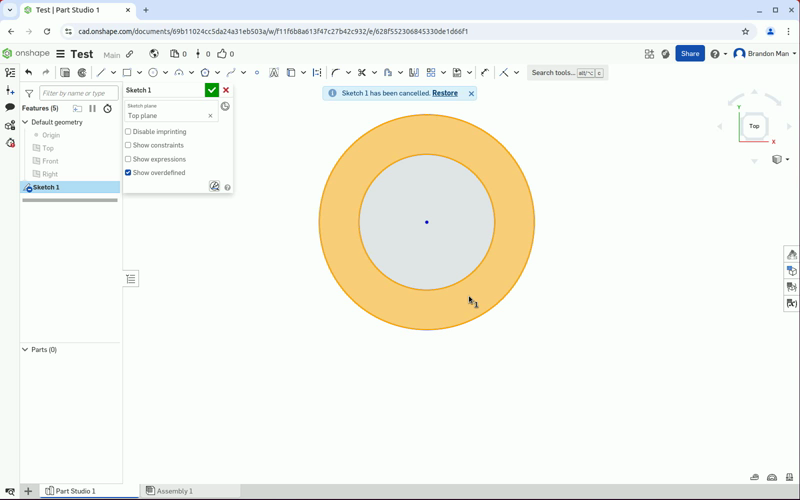
scroll(-6)
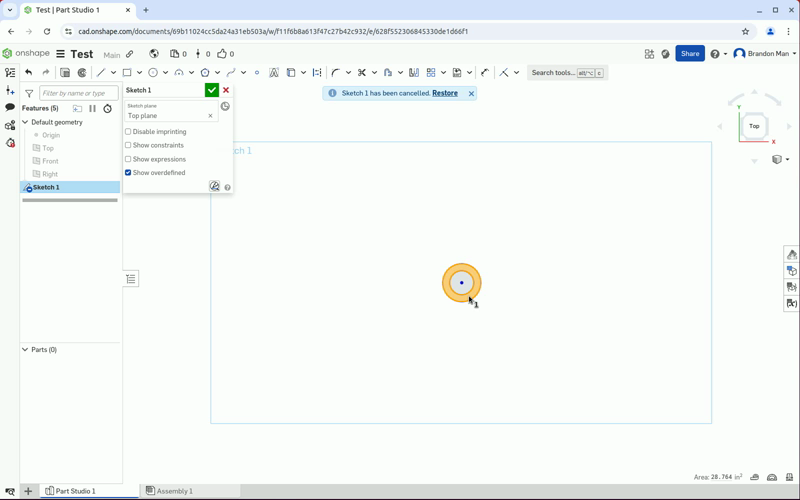
mouse_move(73, 352)
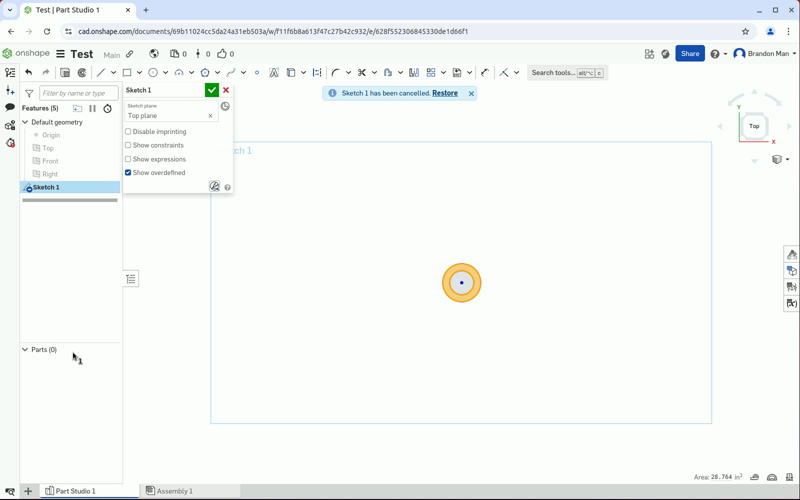
key(shift+y)
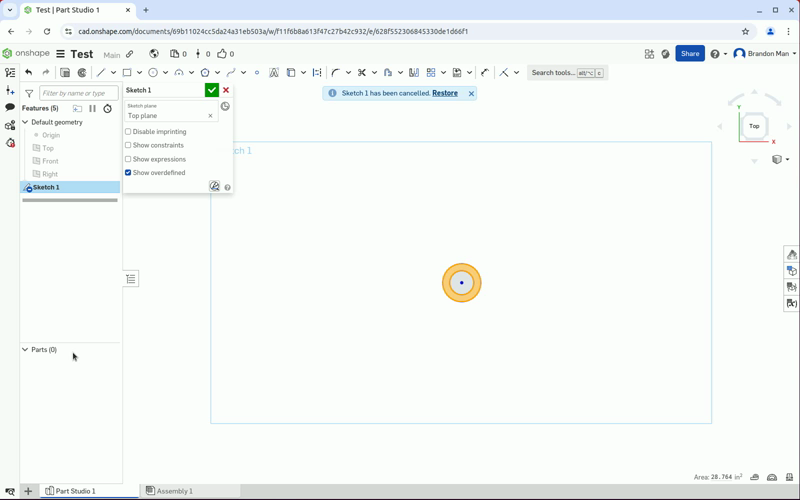
key(shift+e)
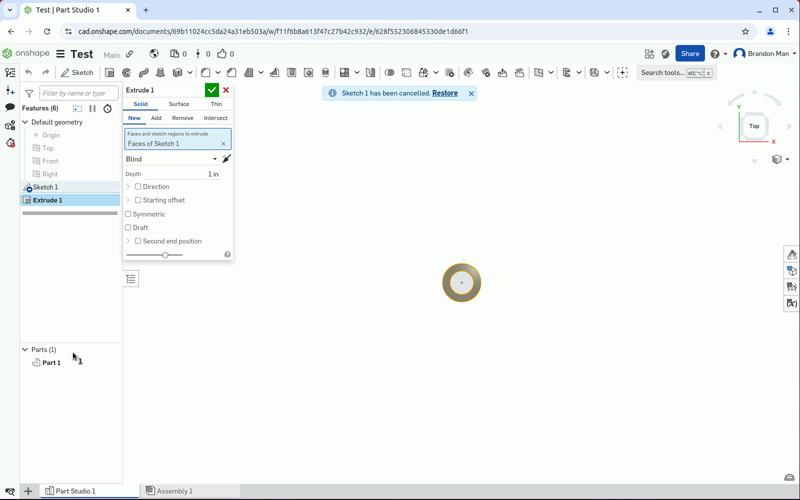
mouse_move(143, 106)
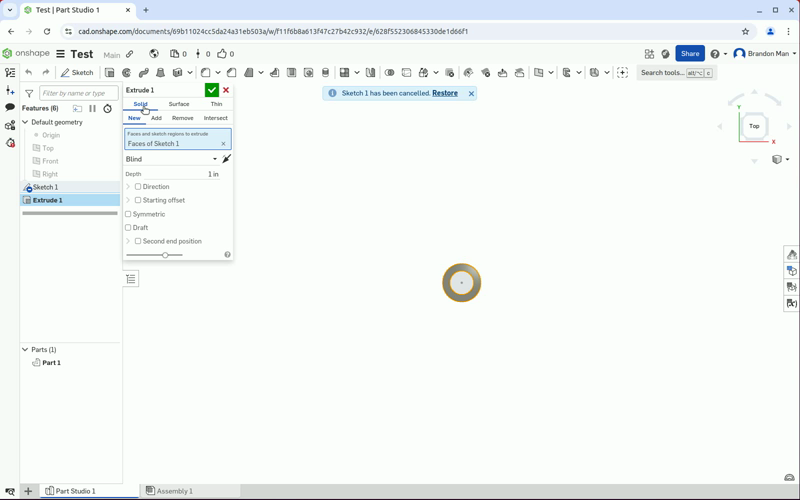
click(143, 106)
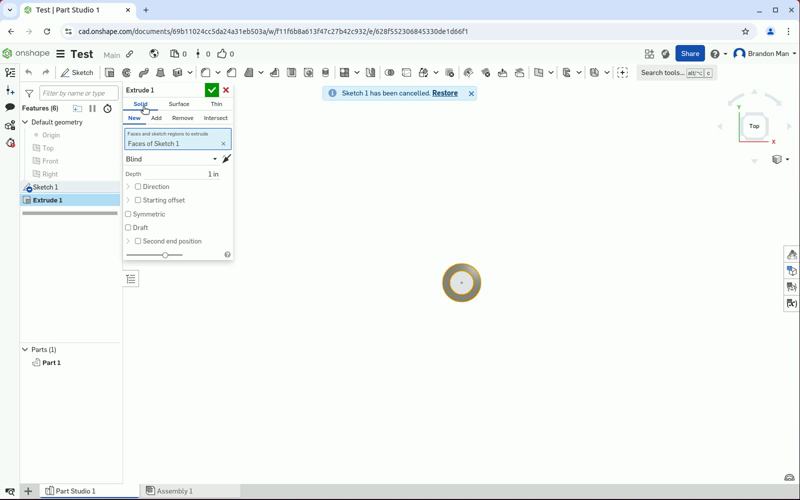
mouse_move(137, 120)
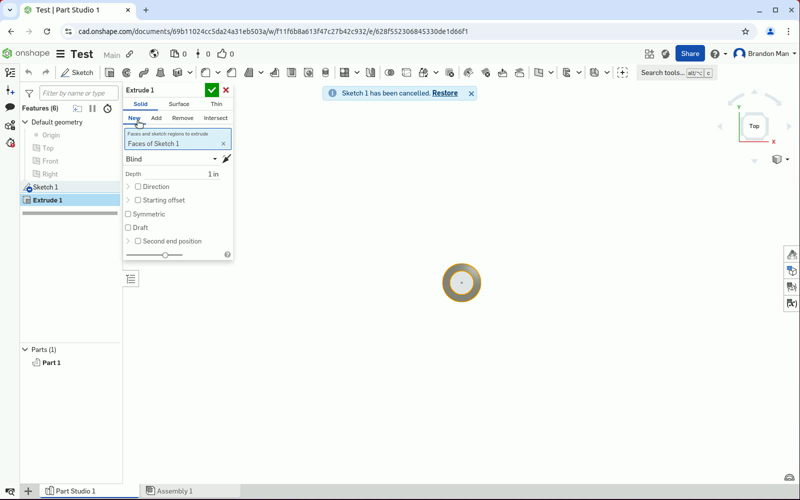
click(137, 120)
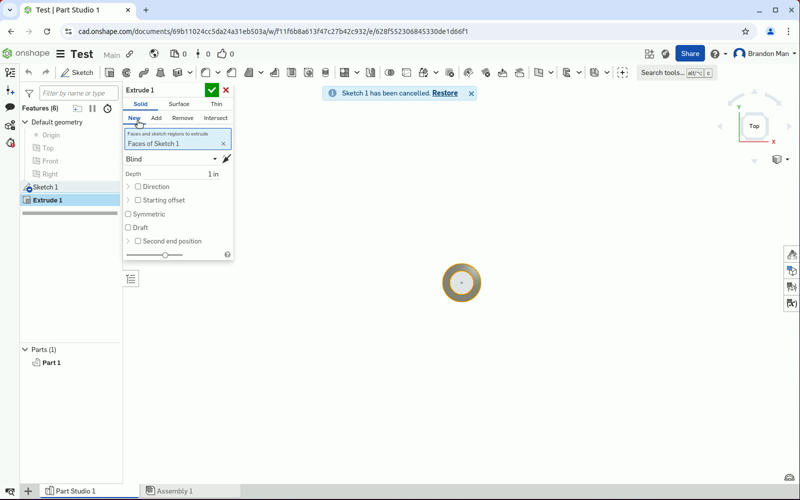
key(tab, 4)
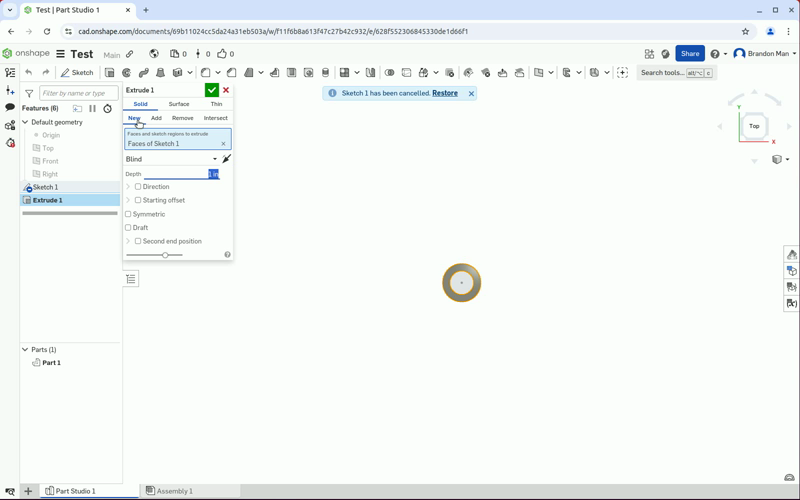
text(23.108)
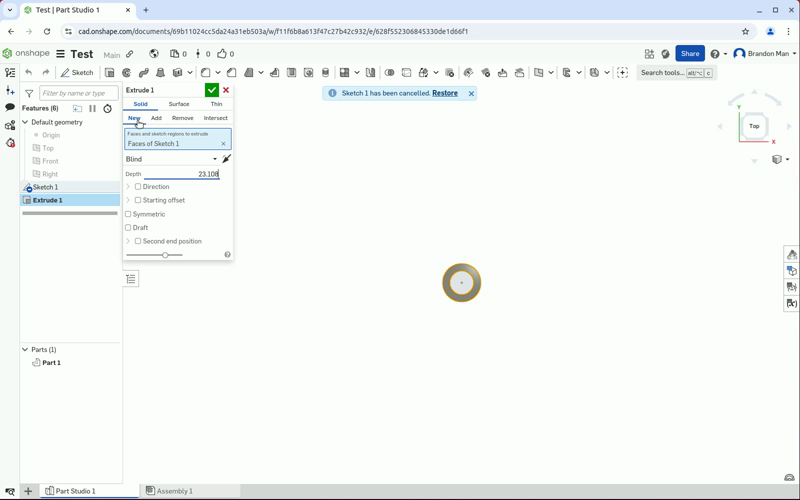
key(enter)
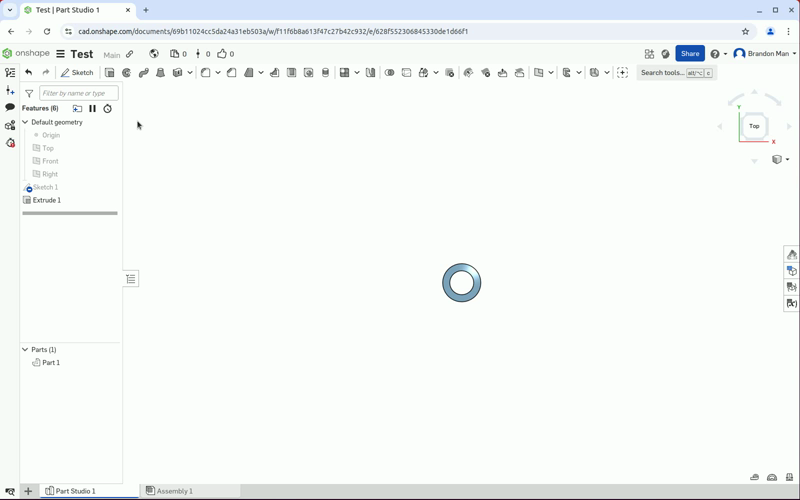
key(shift+h)
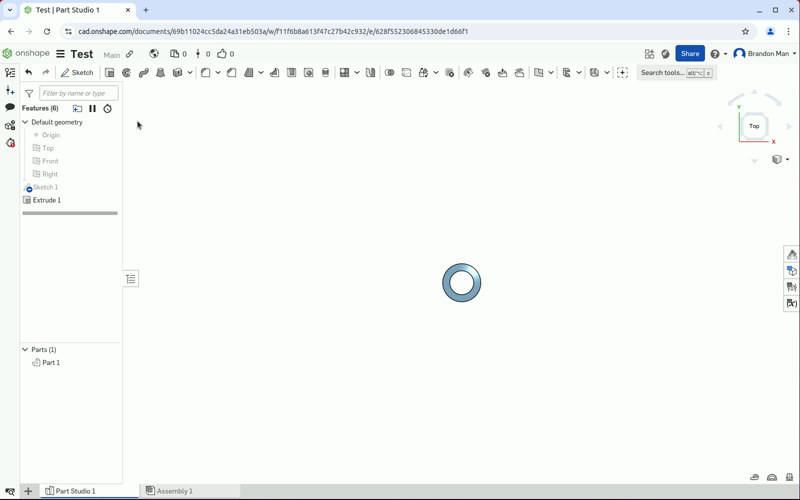
key(shift+h)
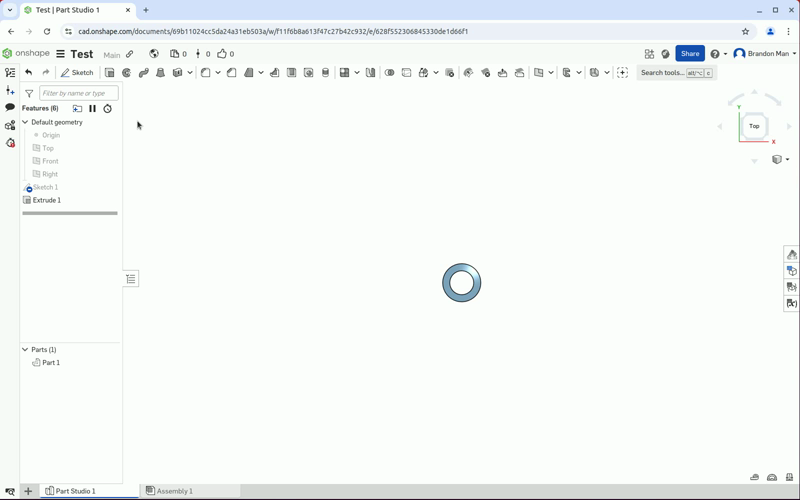
mouse_move(73, 189)
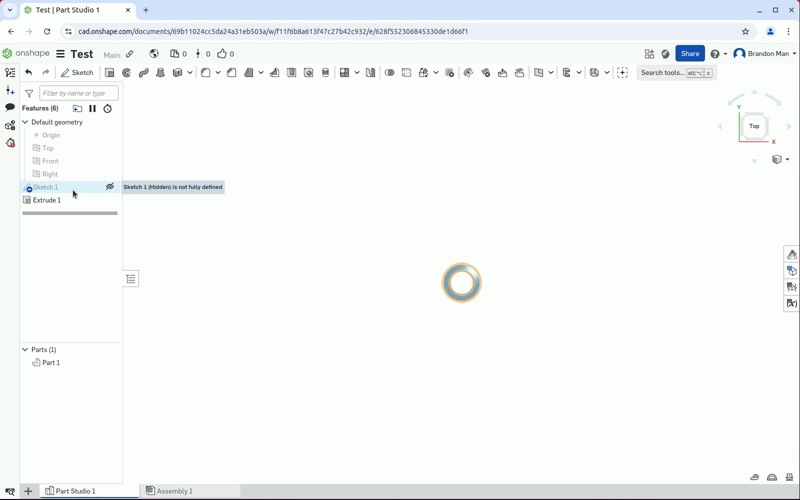
click(73, 189)
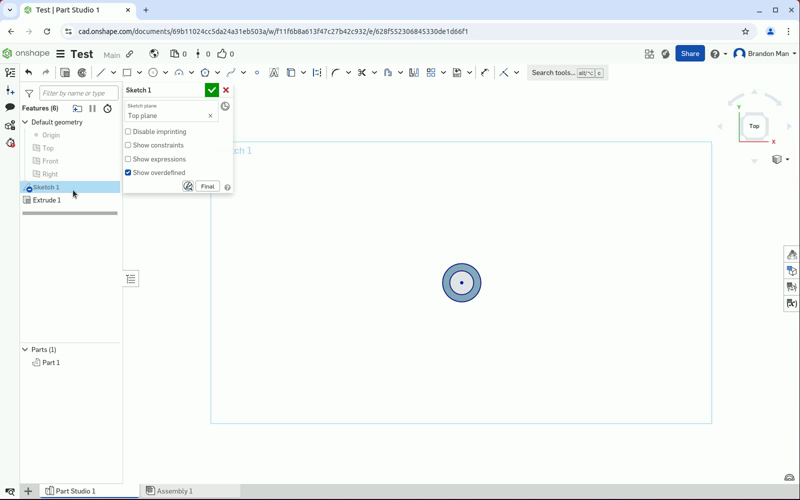
mouse_move(229, 92)
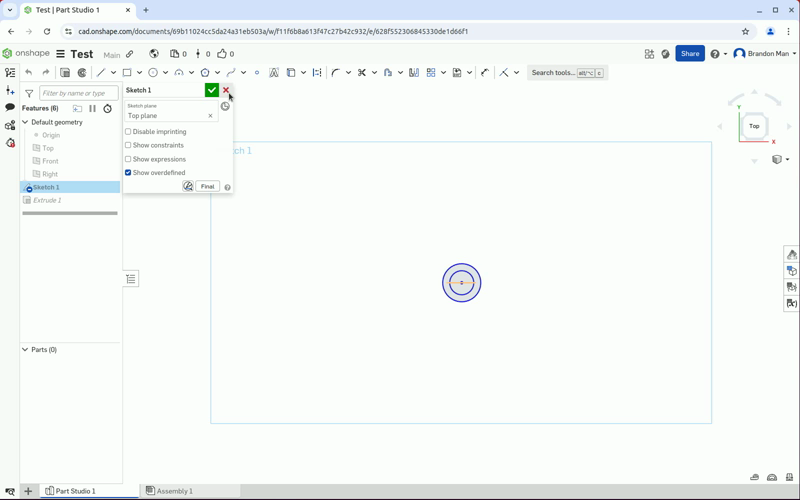
click(229, 92)
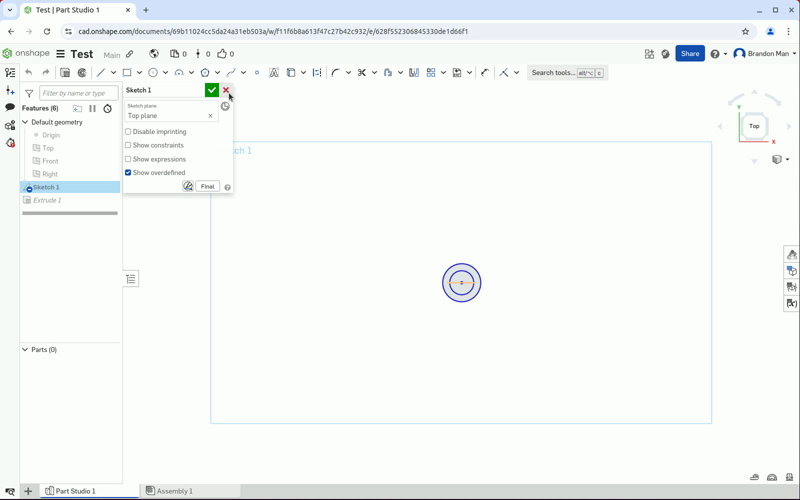
key(shift+s)
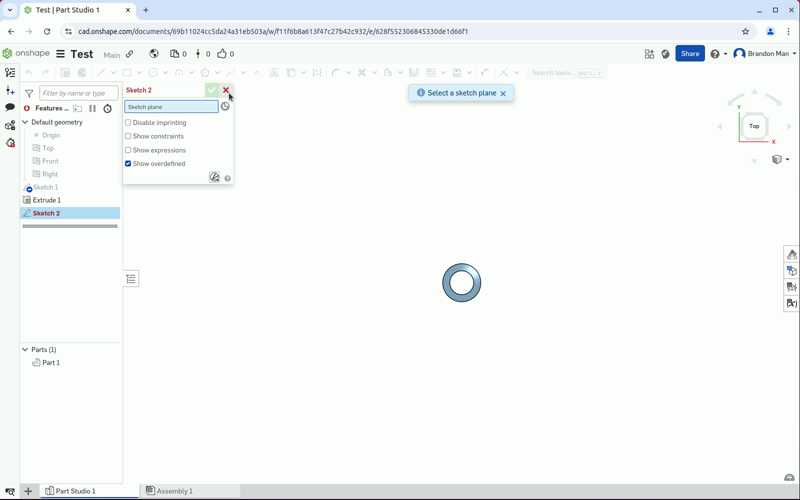
mouse_move(73, 150)
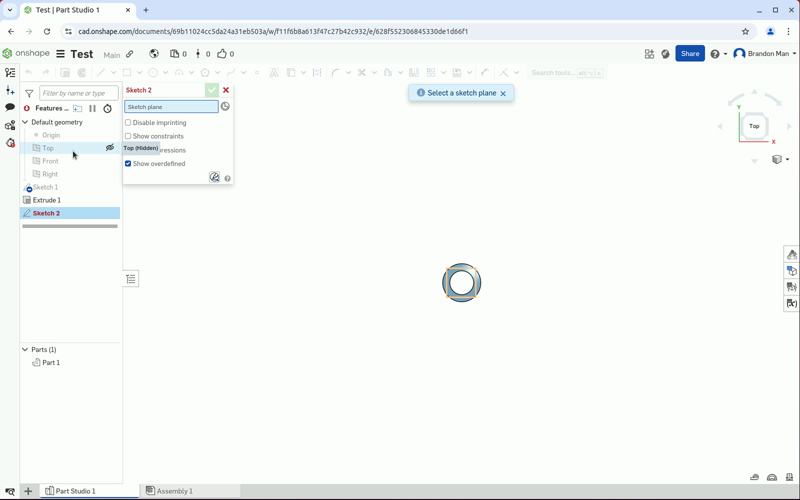
click(73, 150)
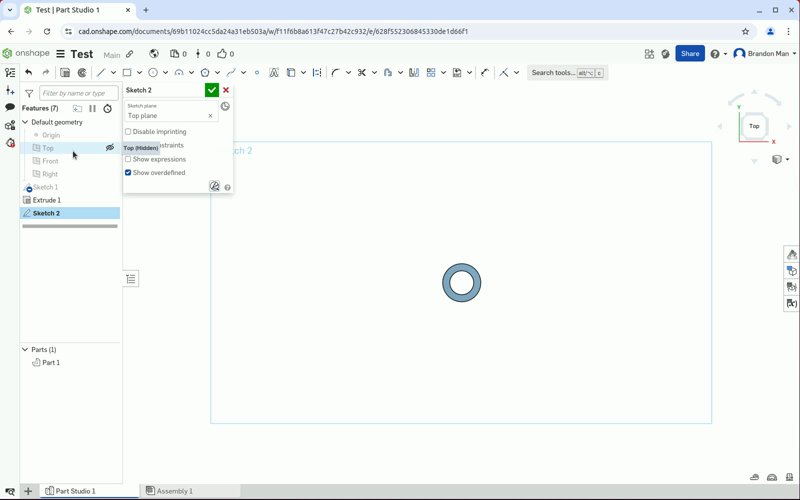
mouse_move(73, 352)
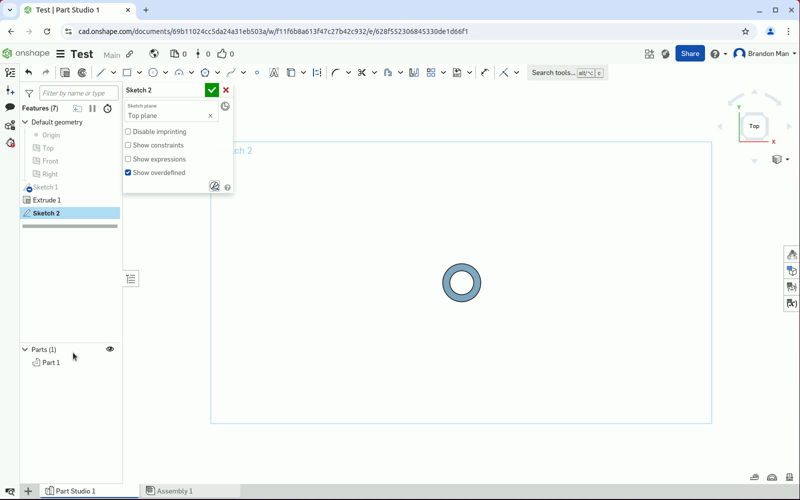
key(y)
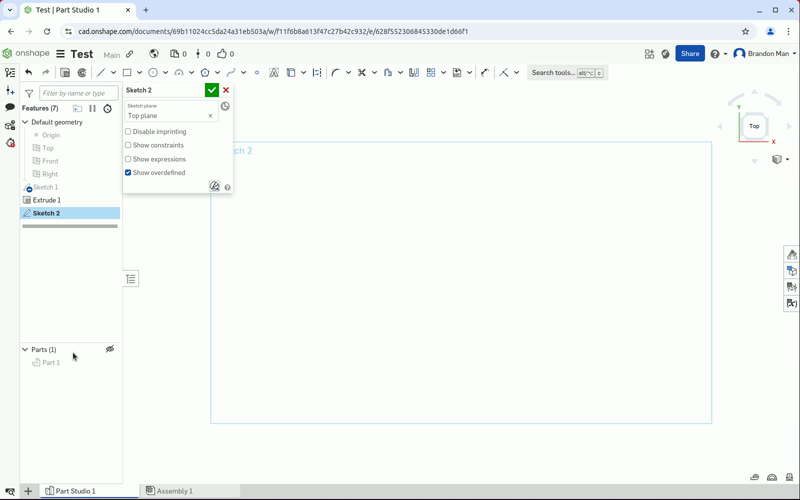
key(c)
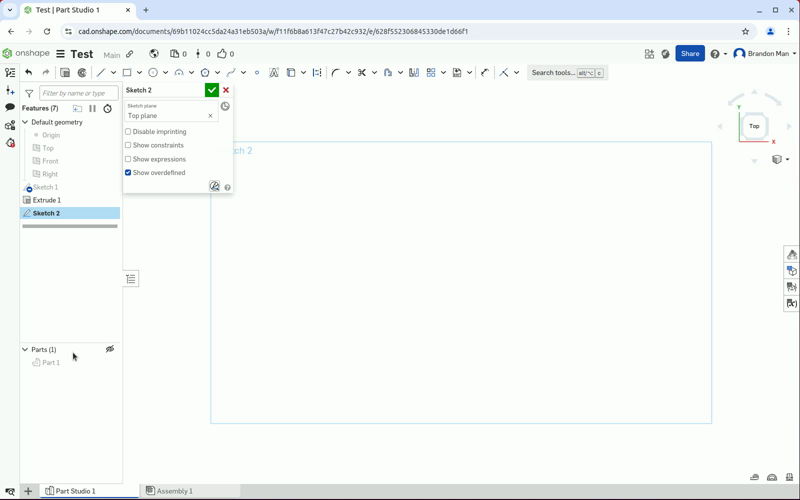
key_down(shift)
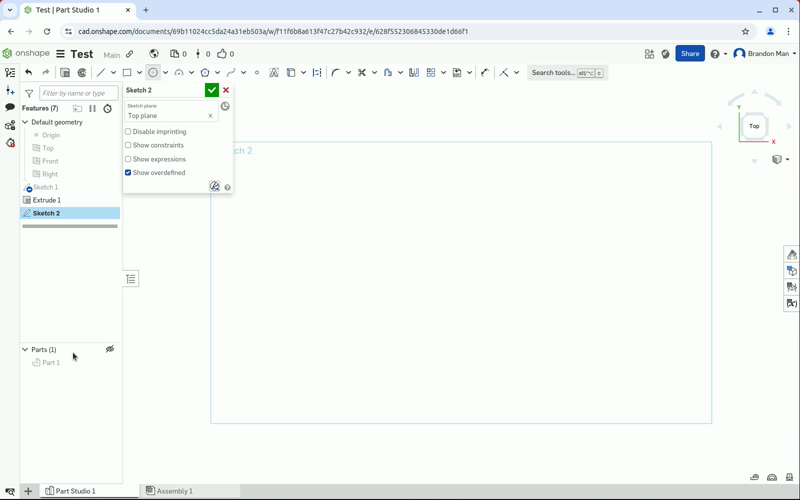
mouse_move(460, 282)
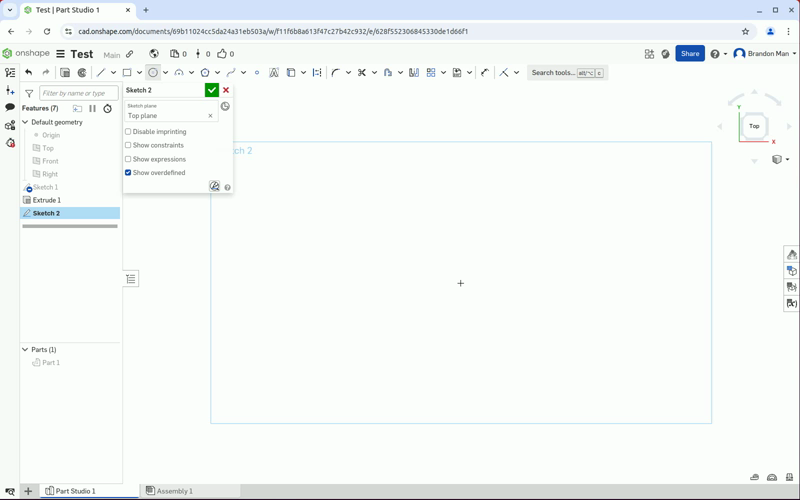
click(460, 282)
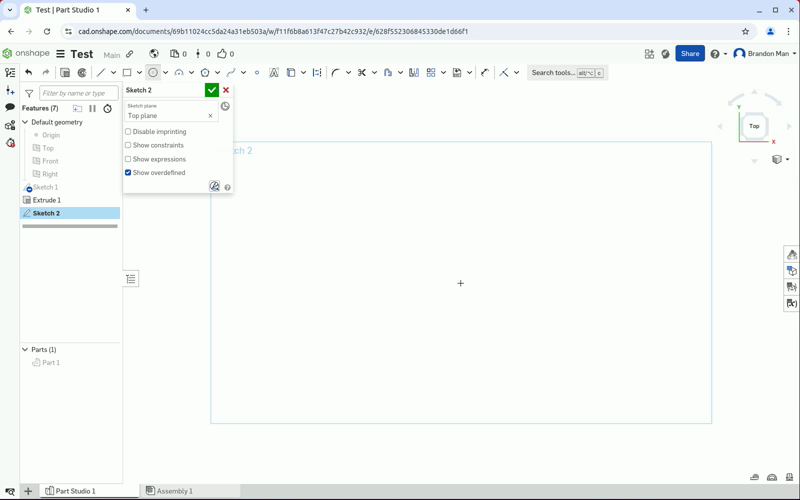
key_up(shift)
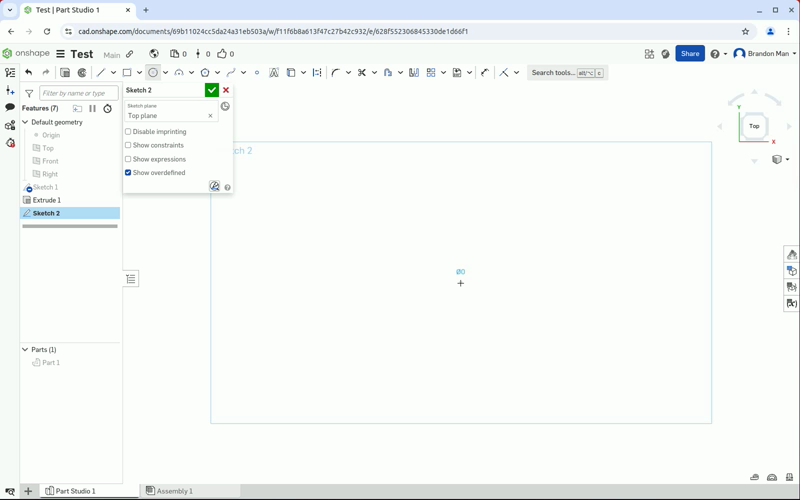
mouse_move(472, 282)
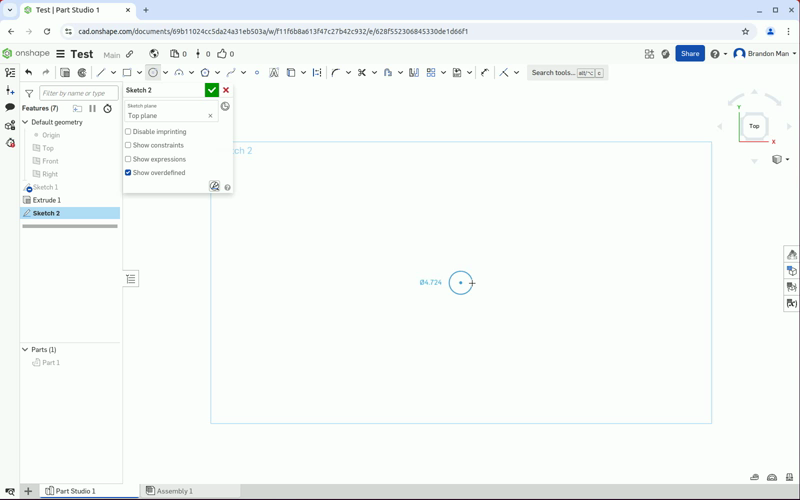
click(472, 282)
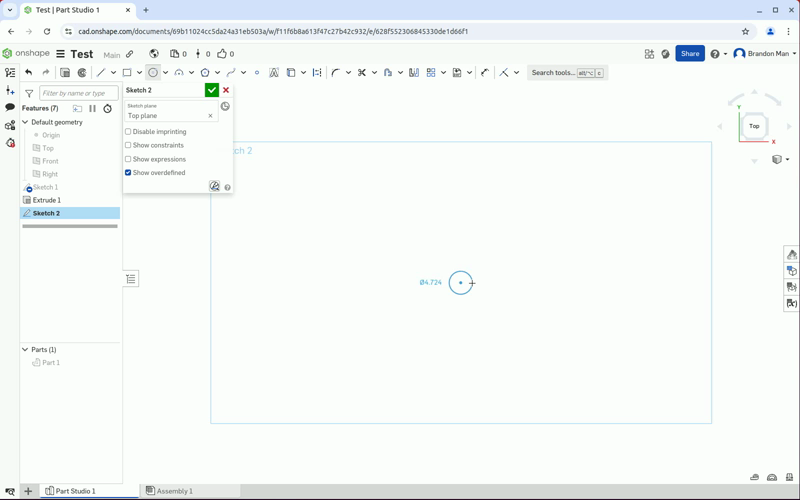
key(esc)
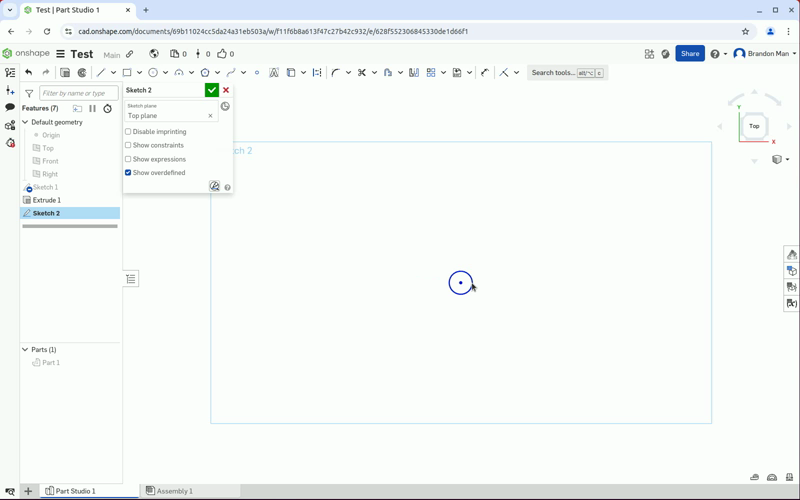
mouse_move(468, 290)
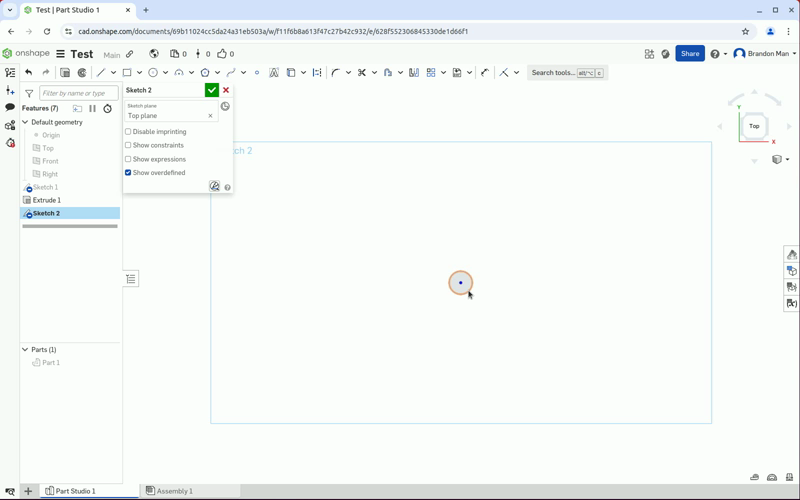
scroll(6)
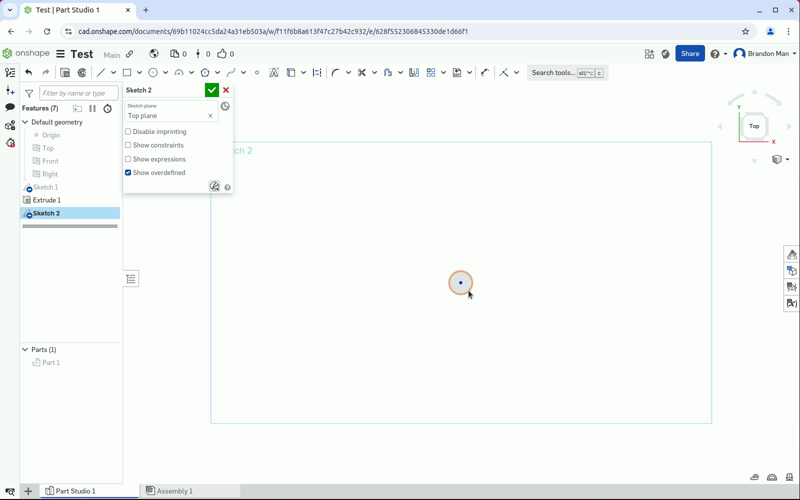
scroll(6)
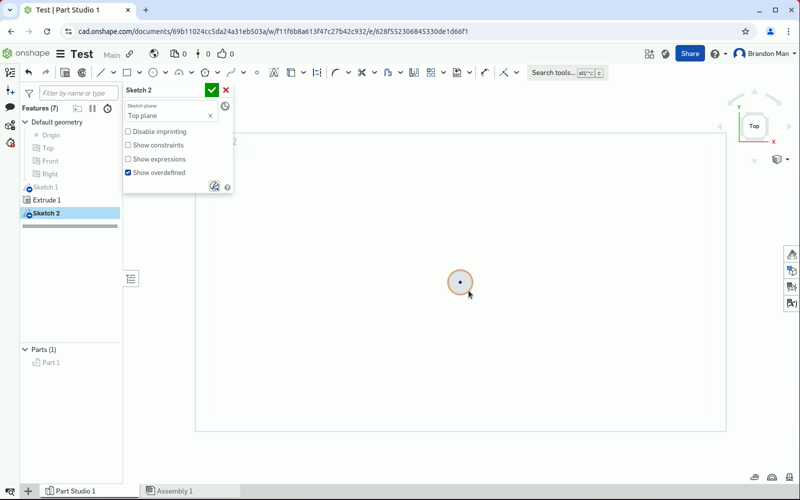
scroll(6)
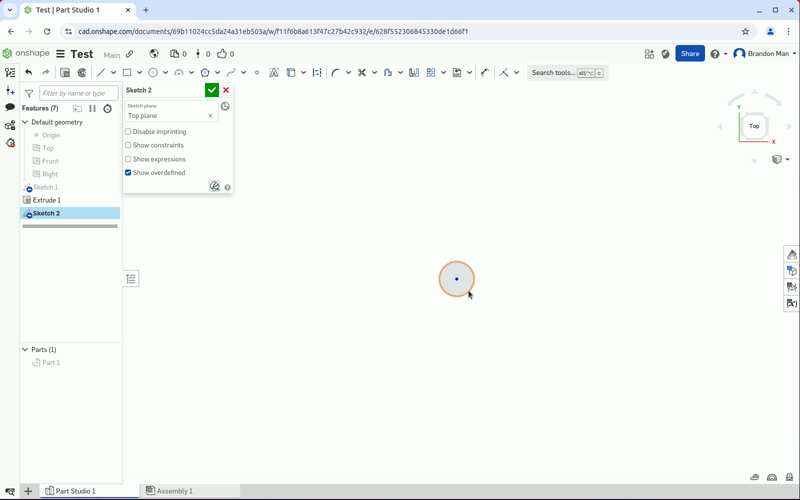
scroll(6)
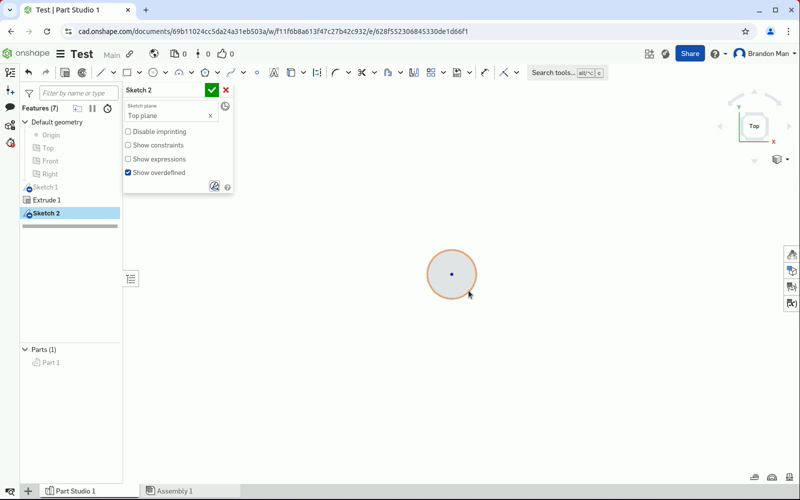
scroll(6)
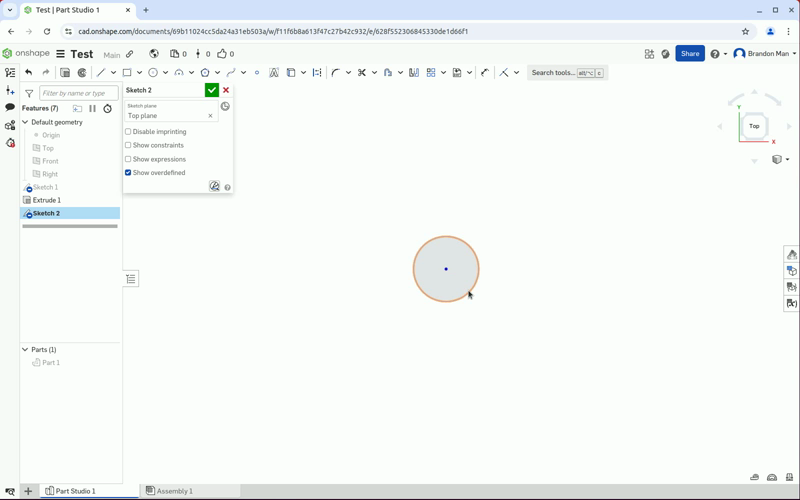
scroll(6)
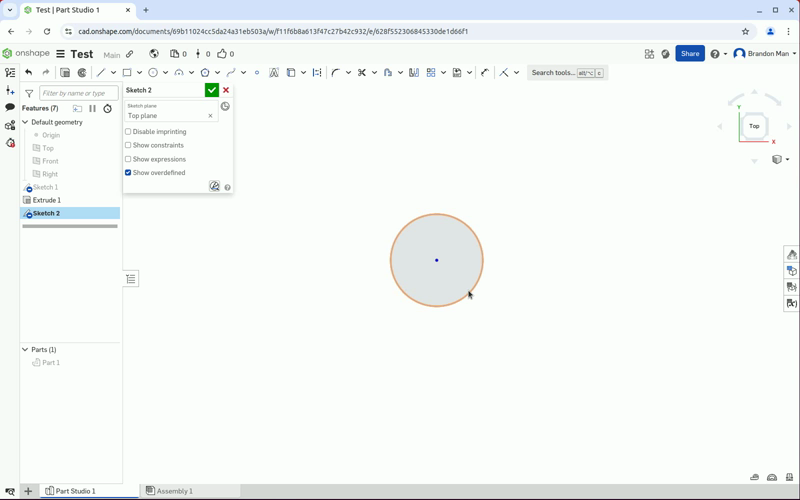
scroll(6)
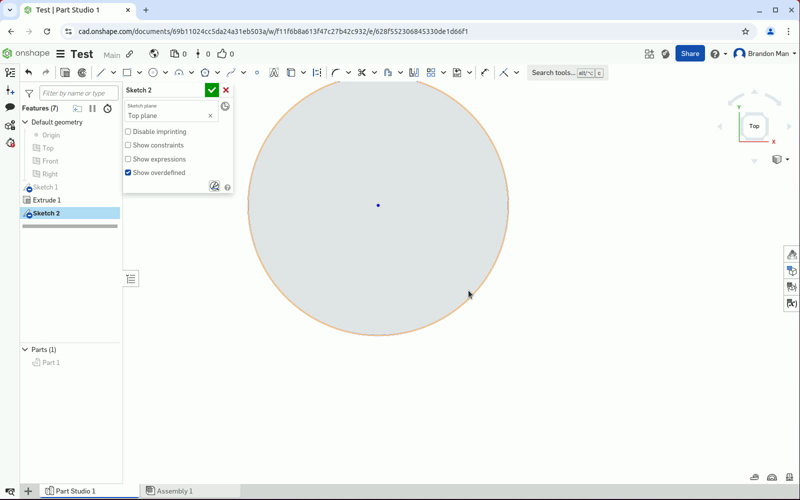
click(468, 290)
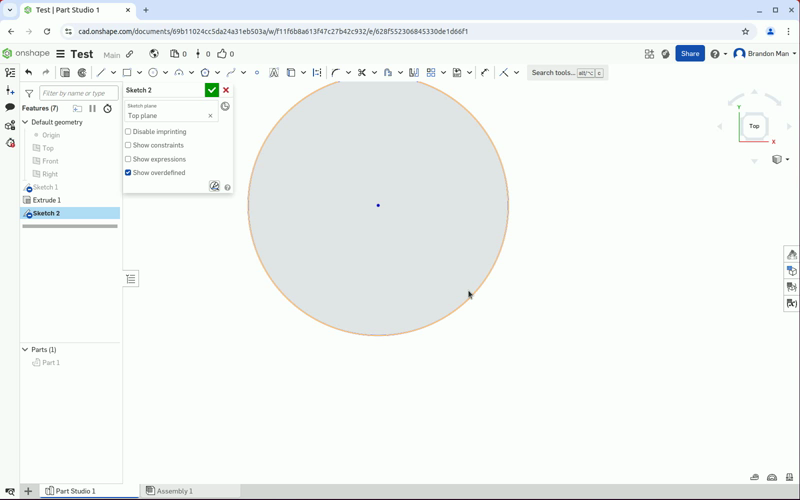
scroll(-6)
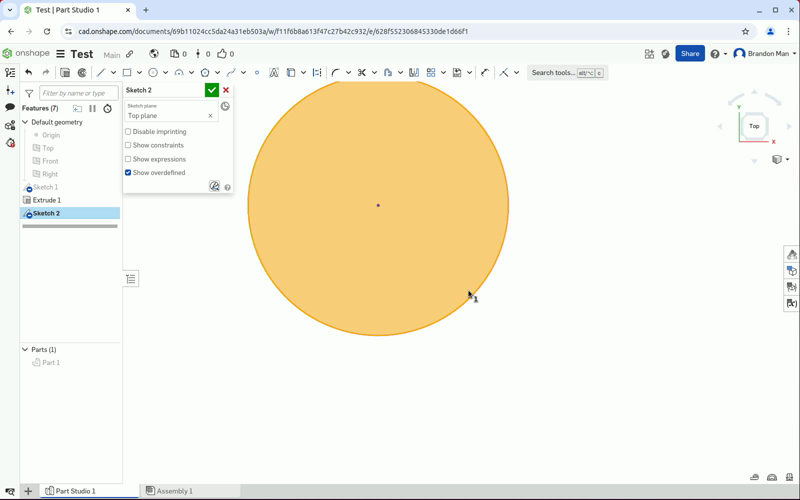
scroll(-6)
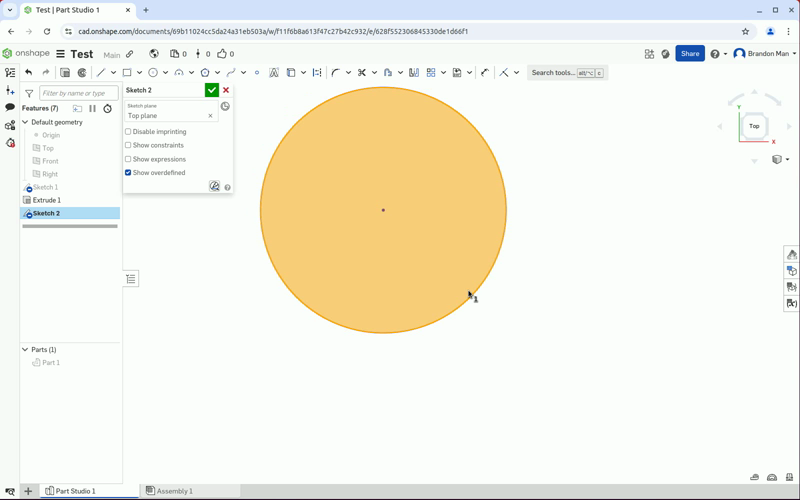
scroll(-6)
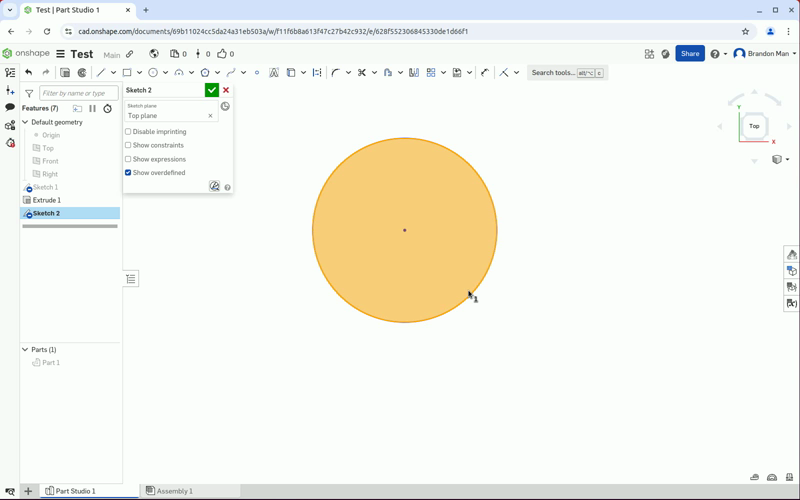
scroll(-6)
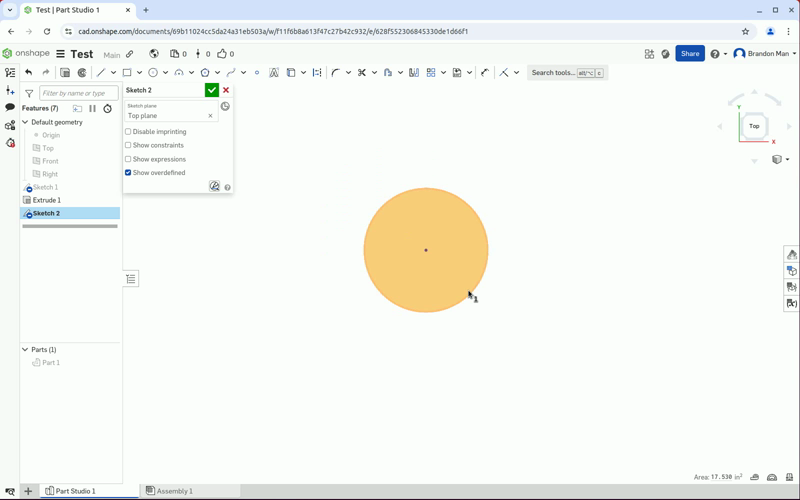
scroll(-6)
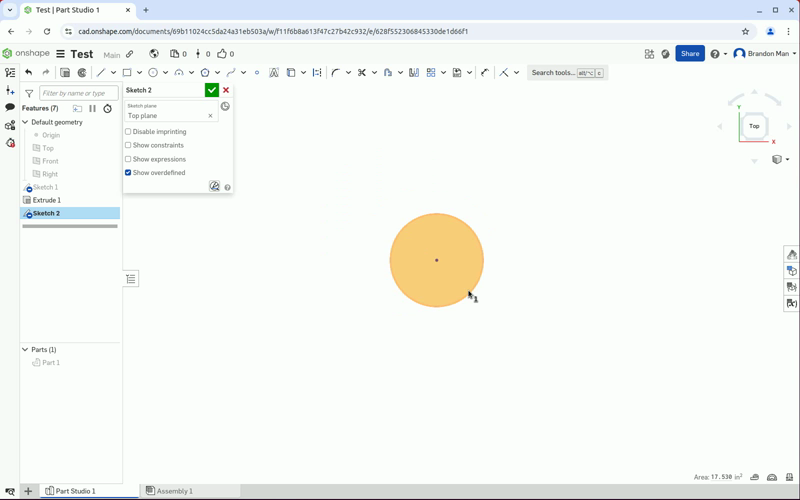
scroll(-6)
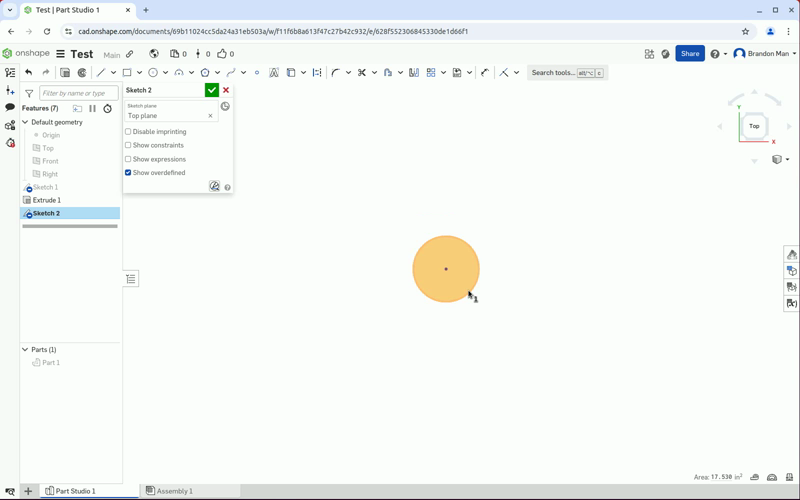
scroll(-6)
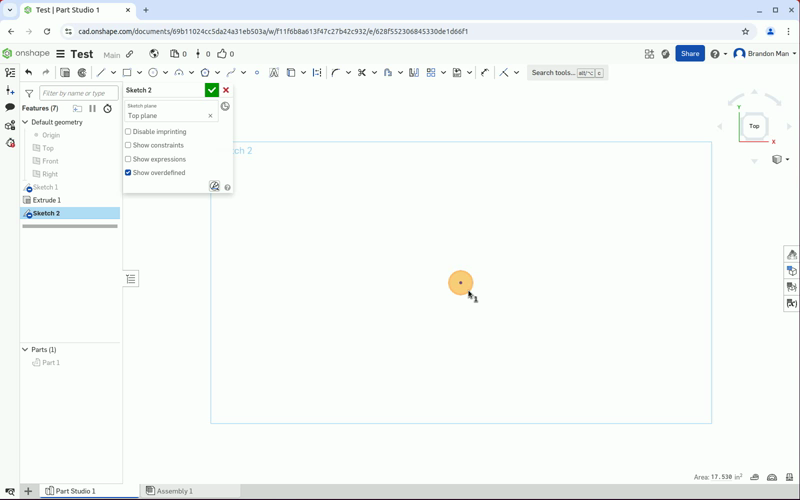
mouse_move(73, 352)
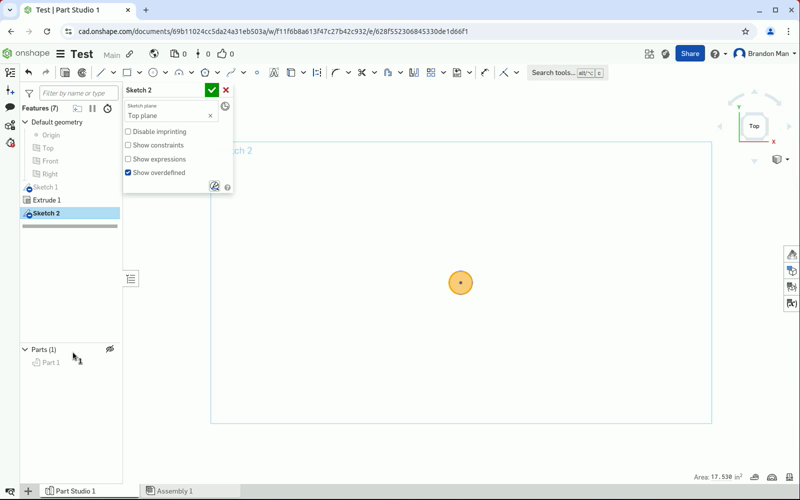
key(shift+y)
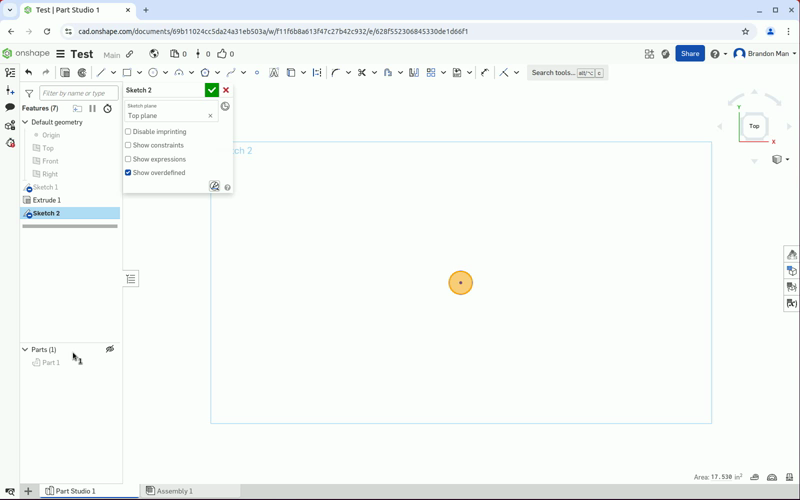
key(shift+e)
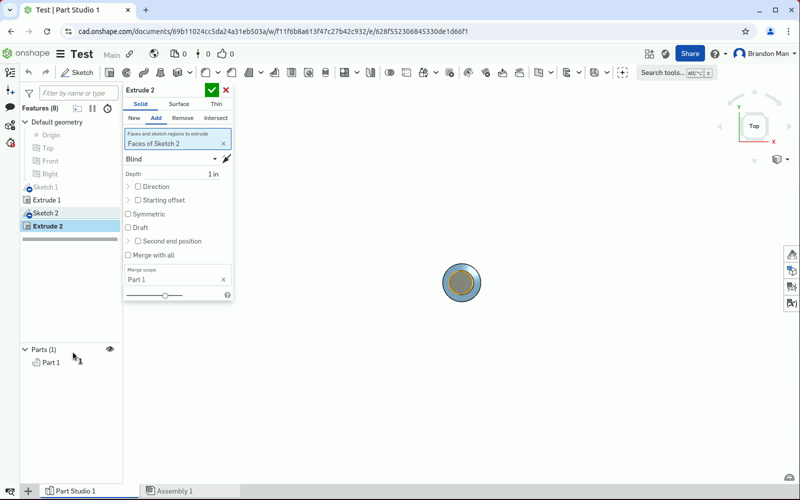
mouse_move(143, 106)
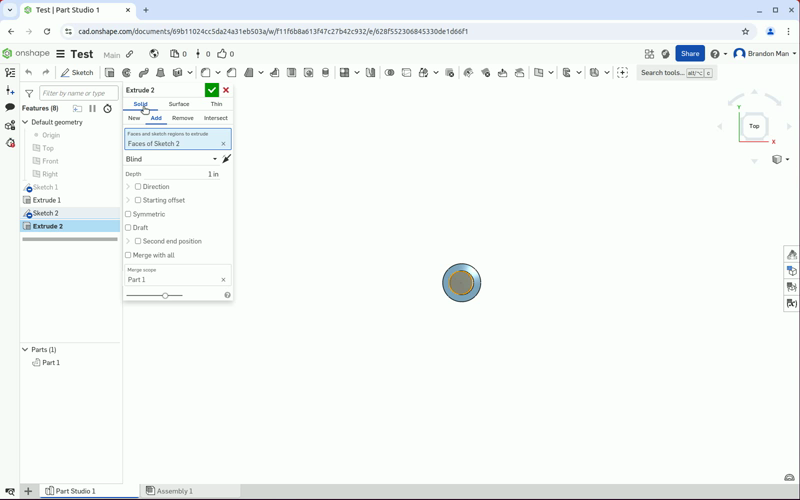
click(143, 106)
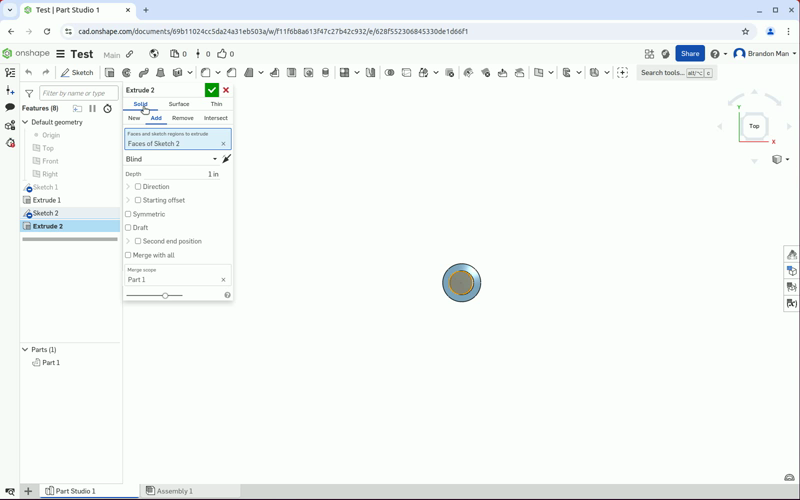
mouse_move(137, 120)
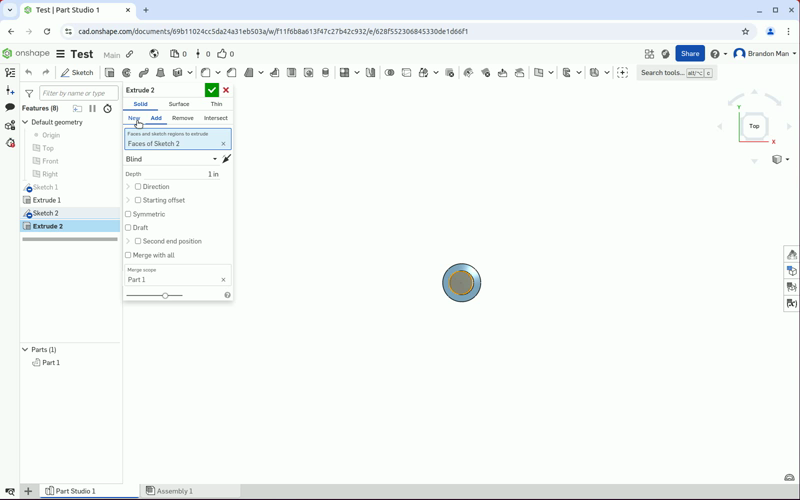
click(137, 120)
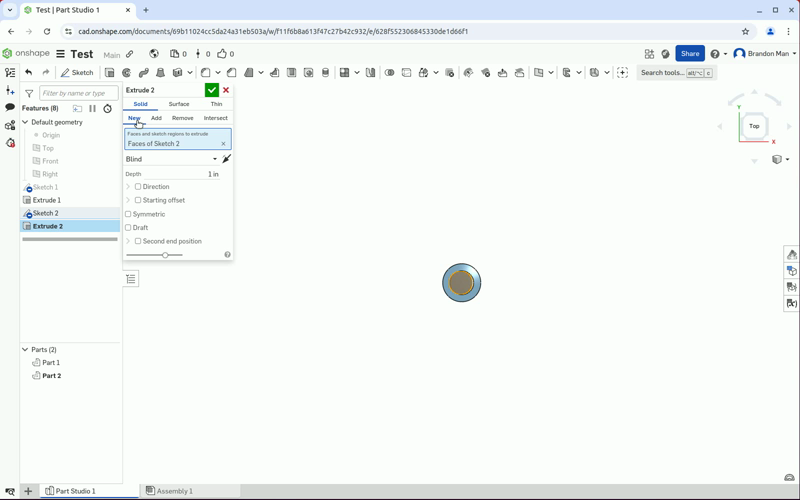
key(tab, 4)
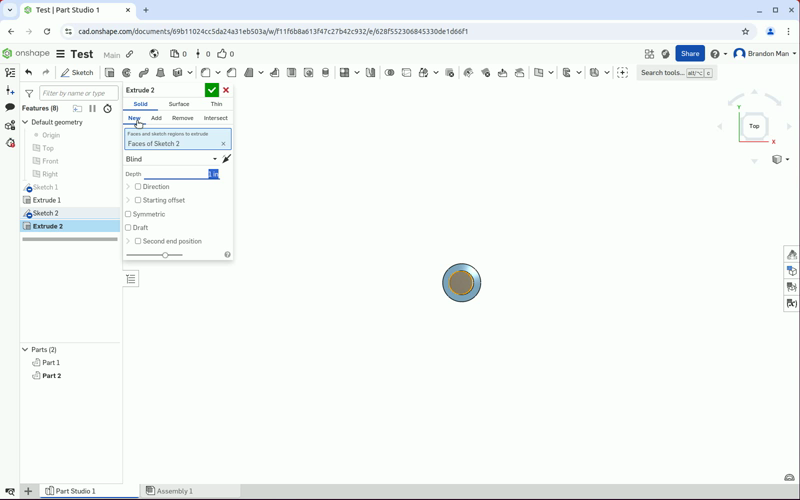
text(0.963)
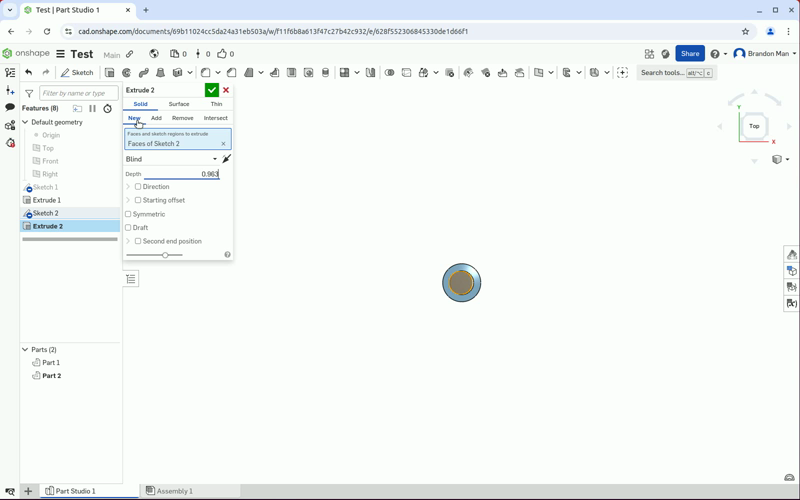
key(enter)
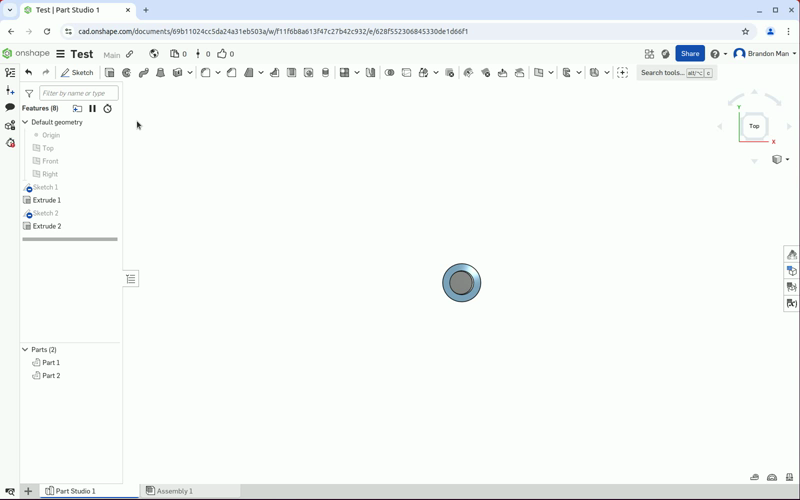
key(shift+h)
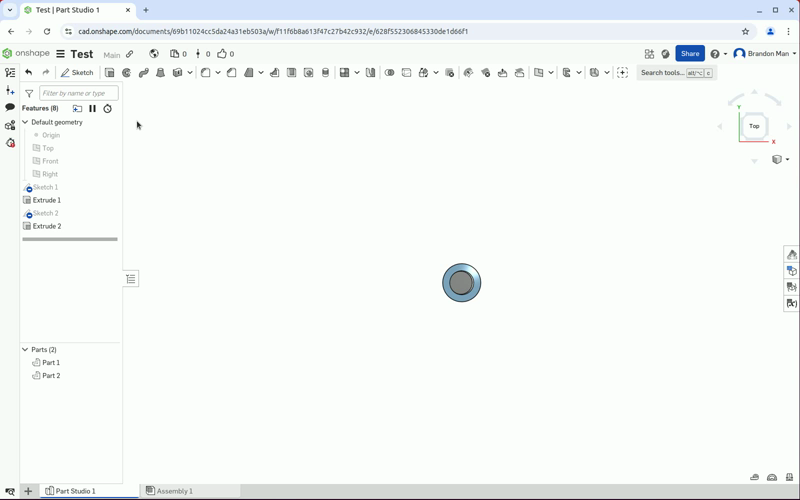
key(shift+h)
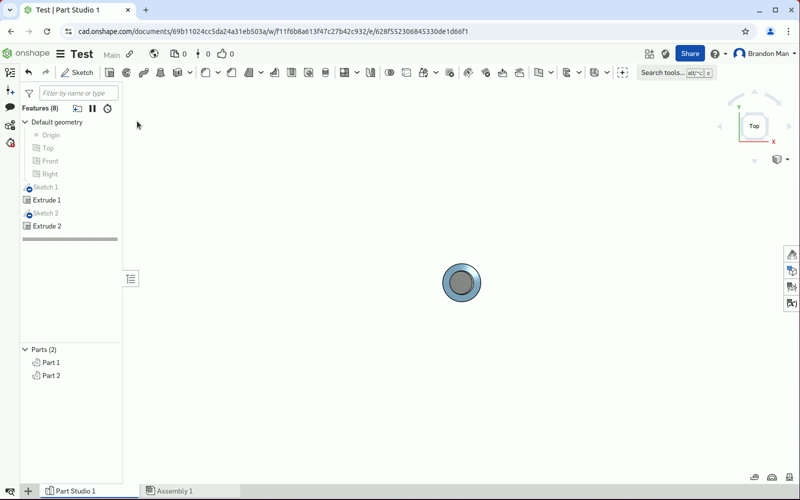
mouse_move(73, 189)
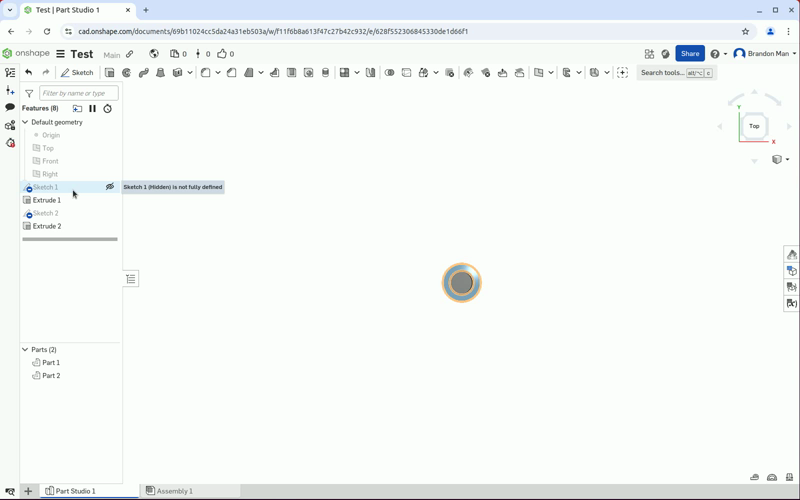
click(73, 189)
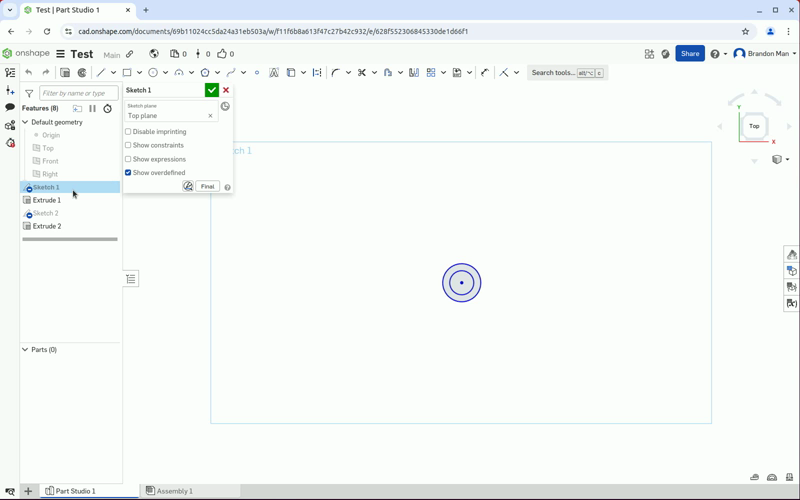
mouse_move(229, 92)
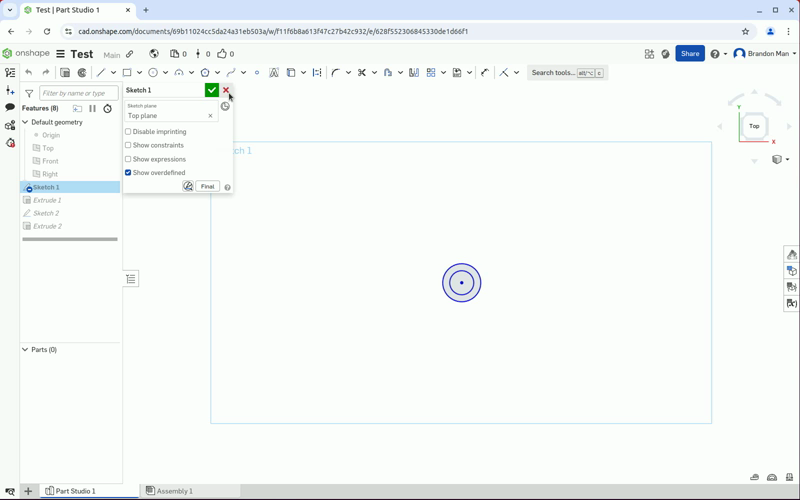
click(229, 92)
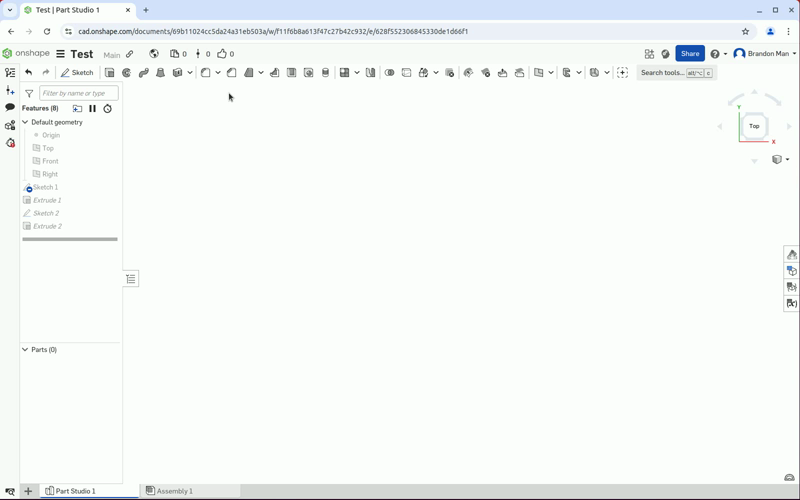
mouse_move(73, 352)
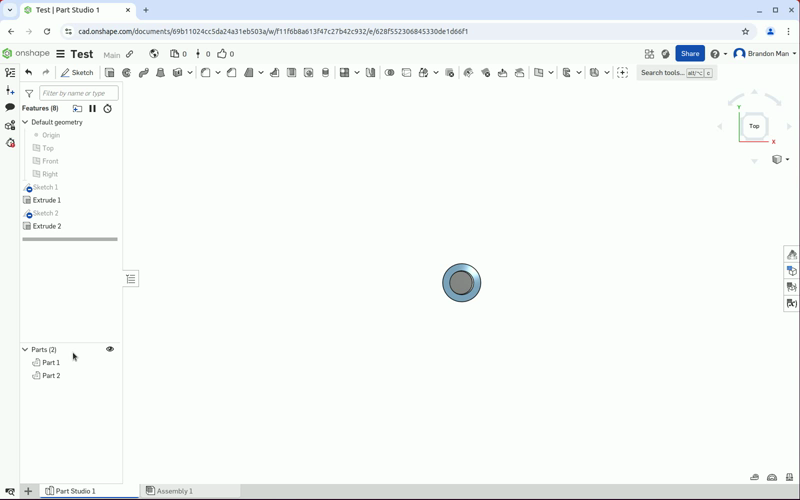
key(y)
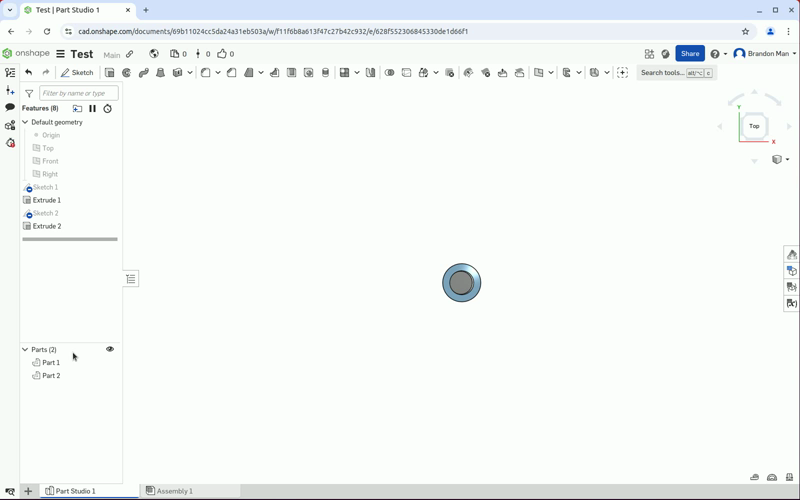
key(shift+p)
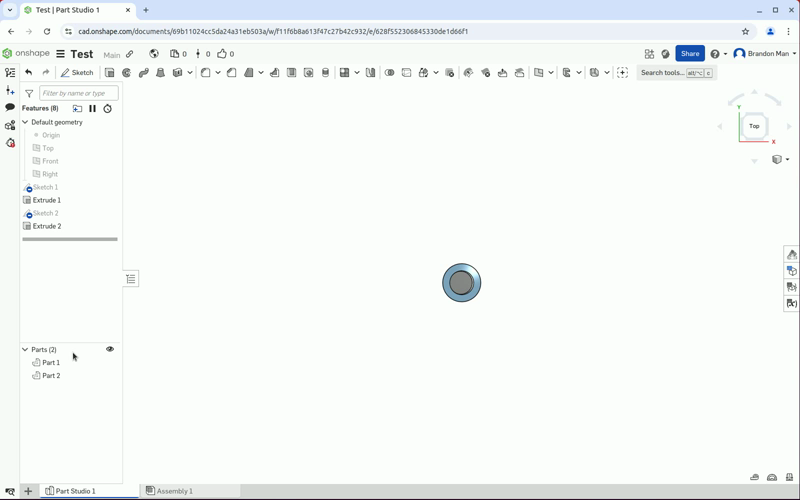
key(space)
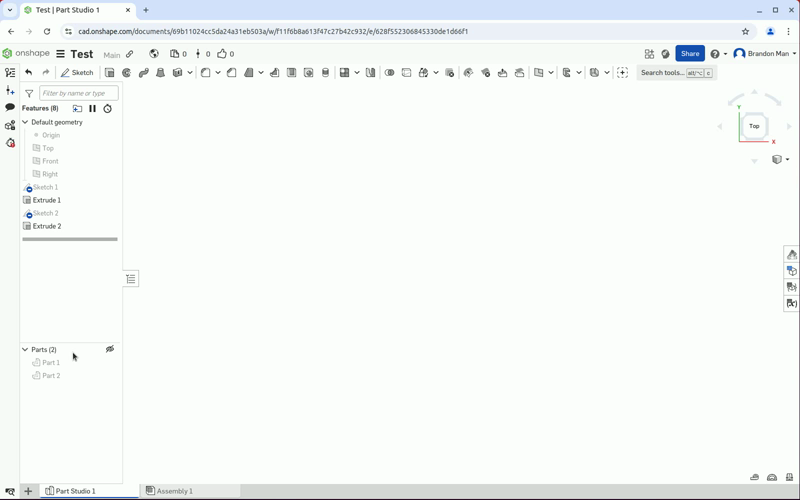
key_down(shift)
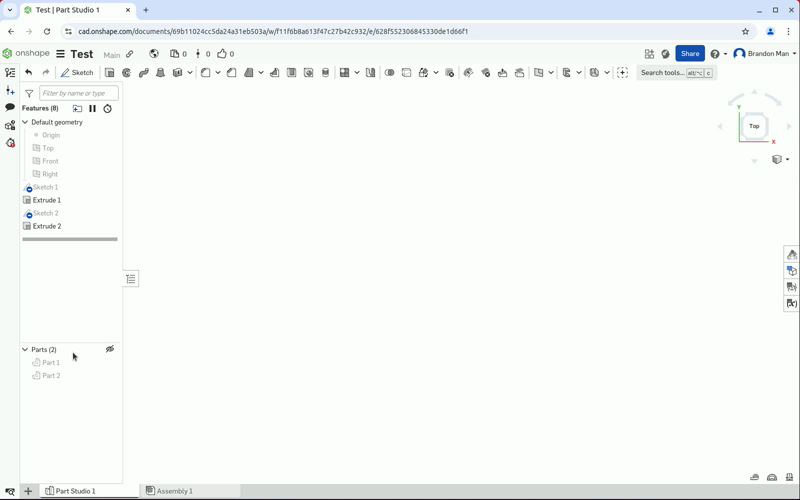
key(up)
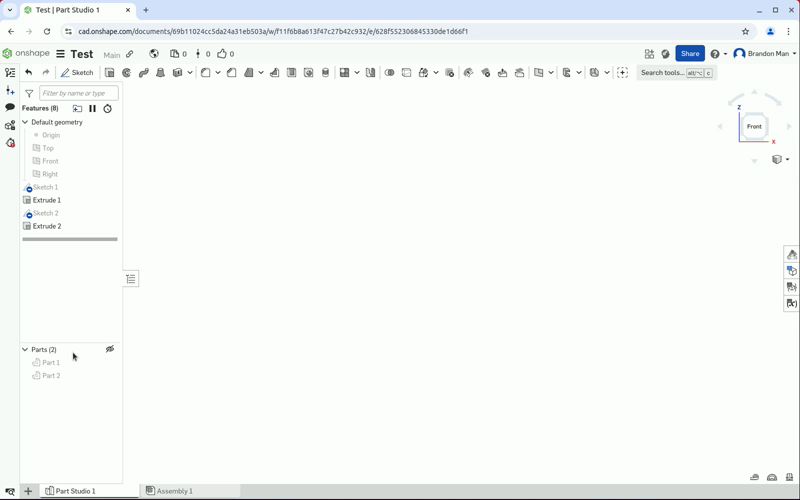
key_up(shift)
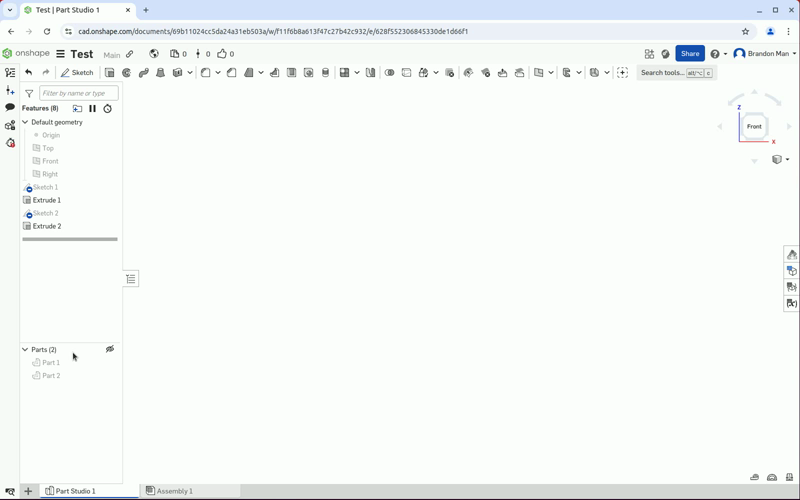
key(space)
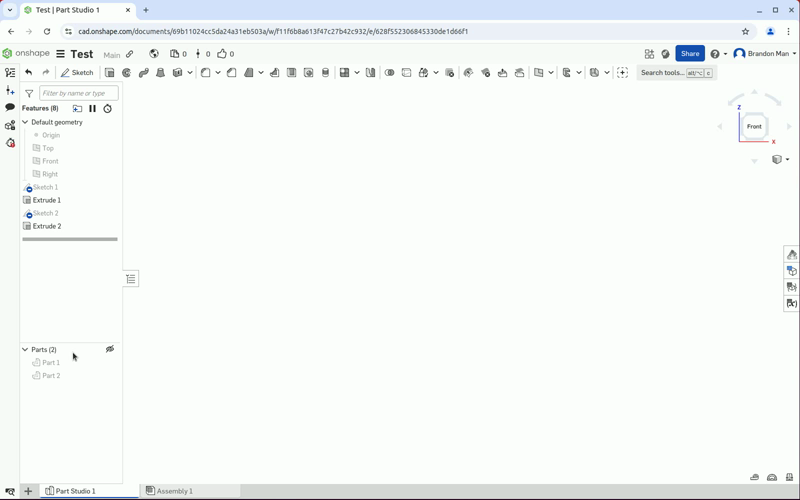
key_down(shift)
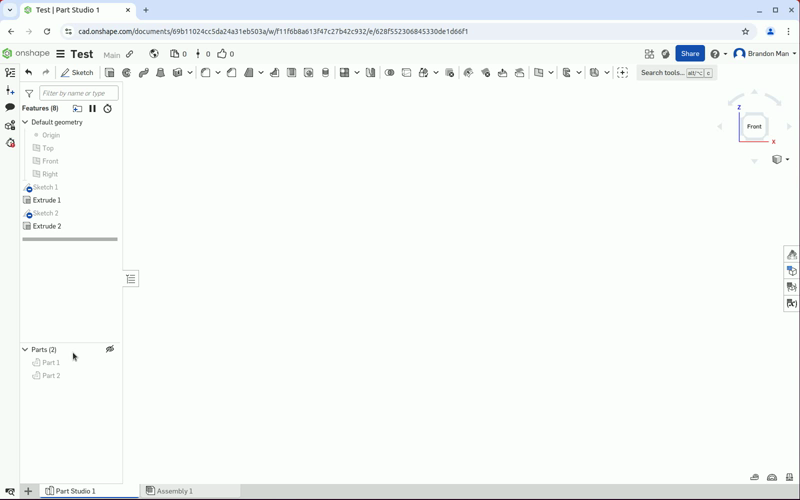
key(left)
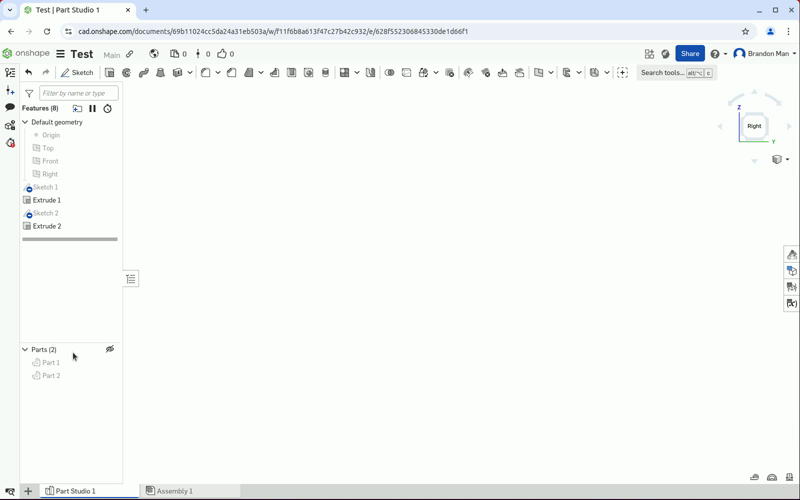
key_up(shift)
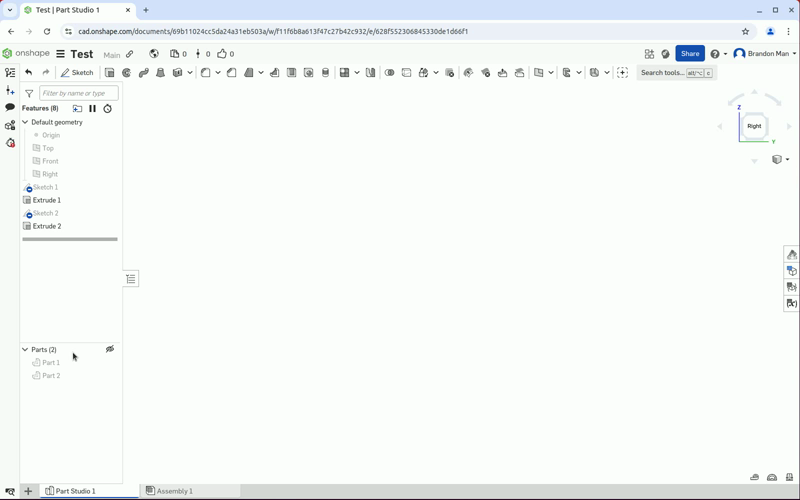
mouse_move(73, 352)
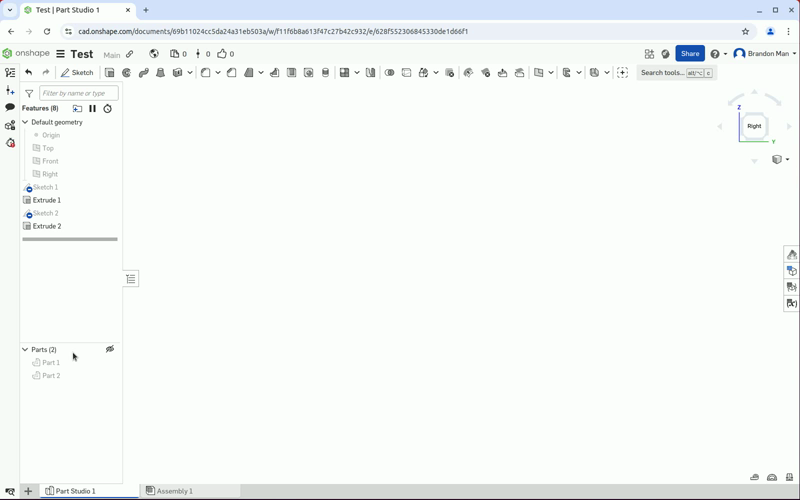
key(shift+y)
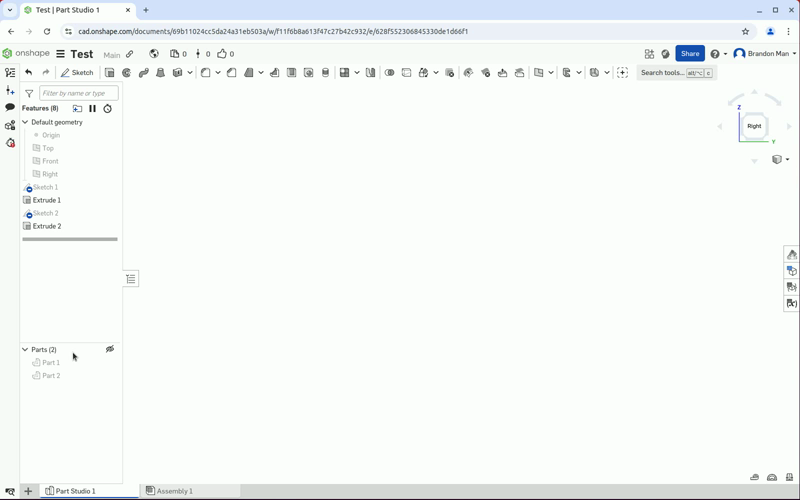
key(shift+s)
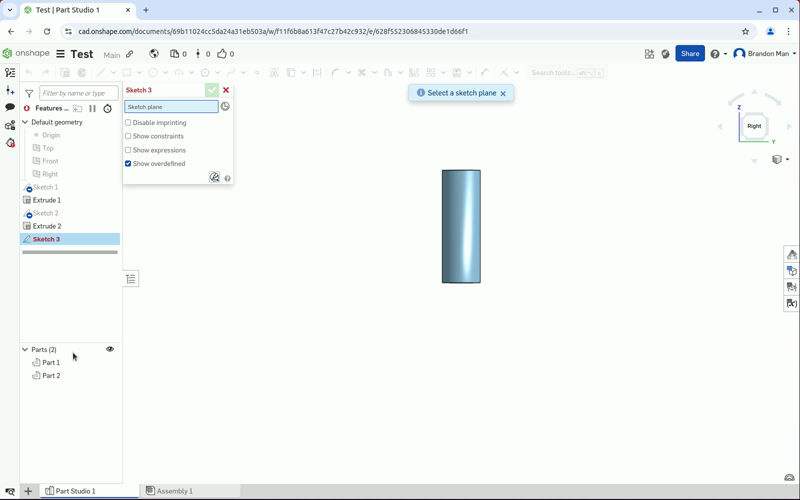
mouse_move(73, 176)
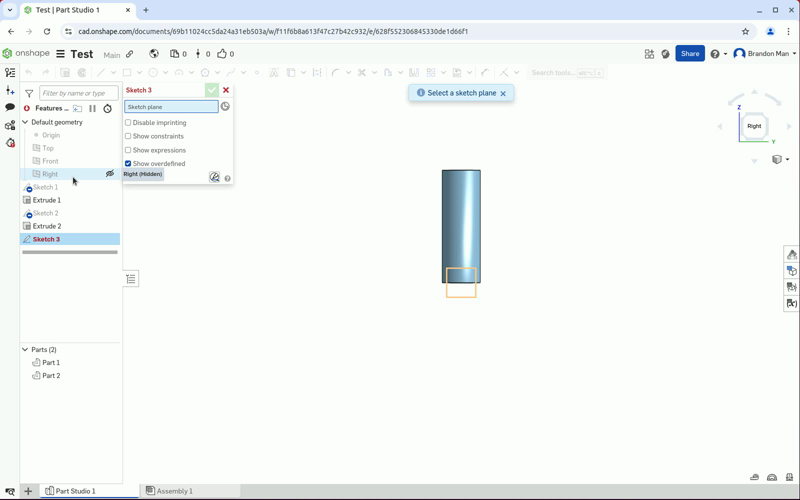
click(73, 176)
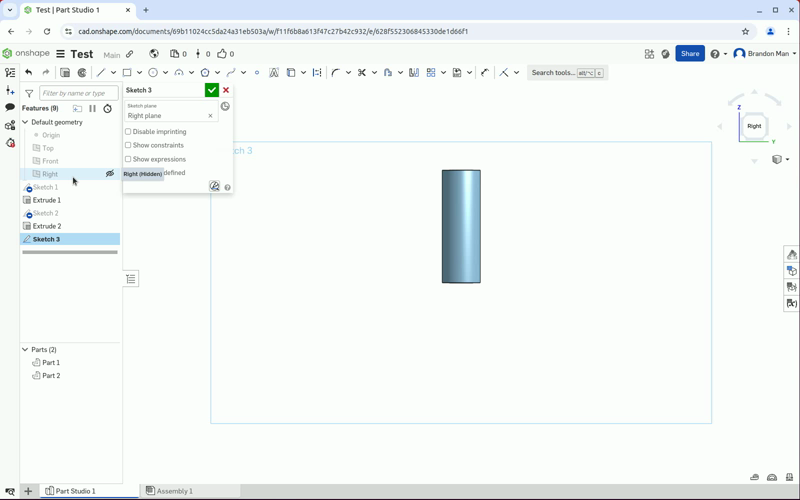
mouse_move(73, 352)
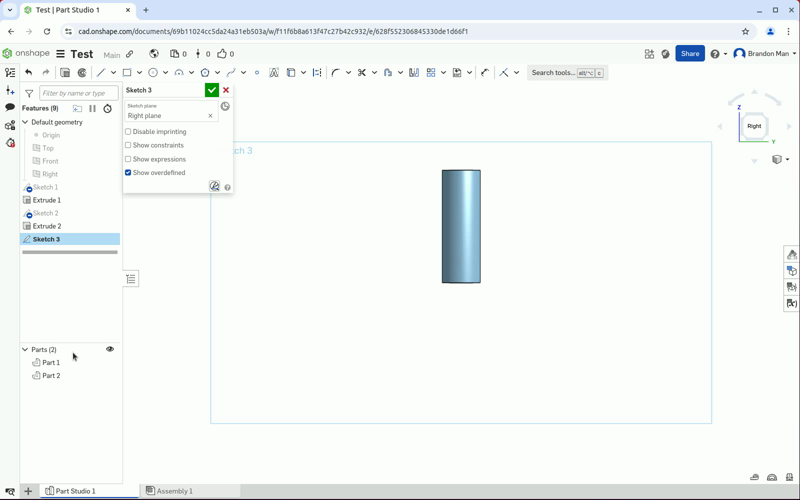
key(y)
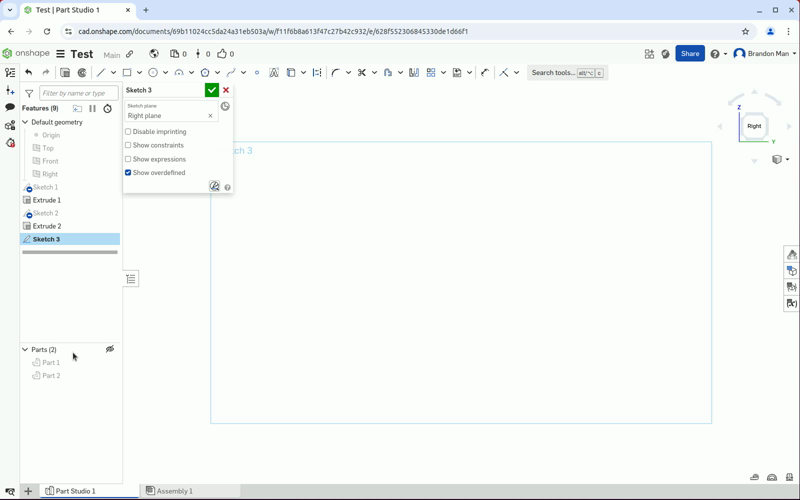
key(c)
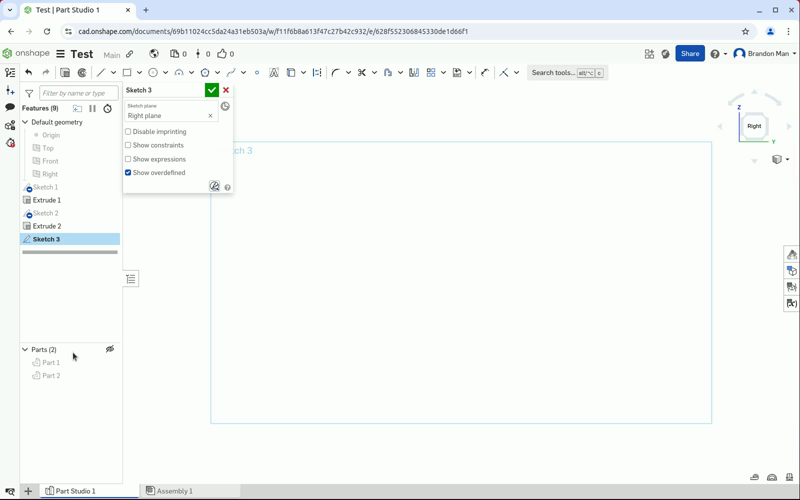
key_down(shift)
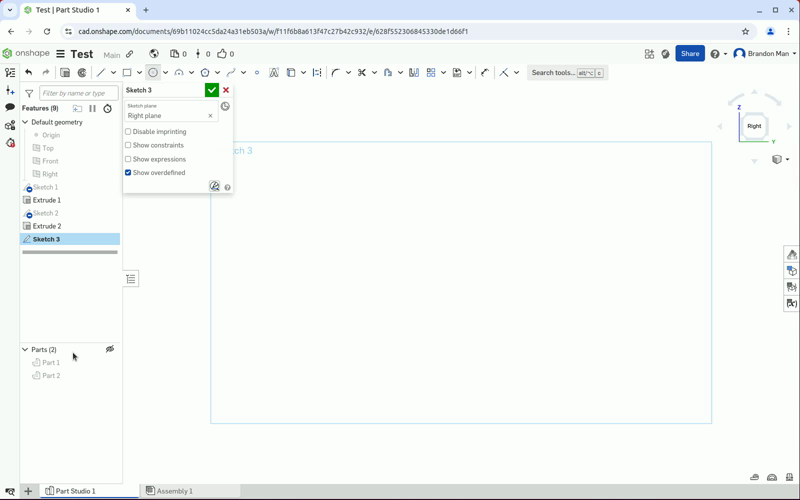
mouse_move(461, 192)
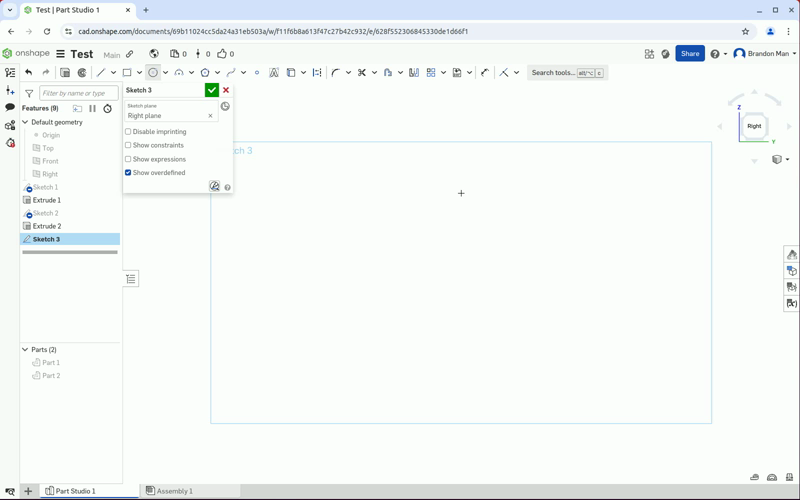
click(461, 192)
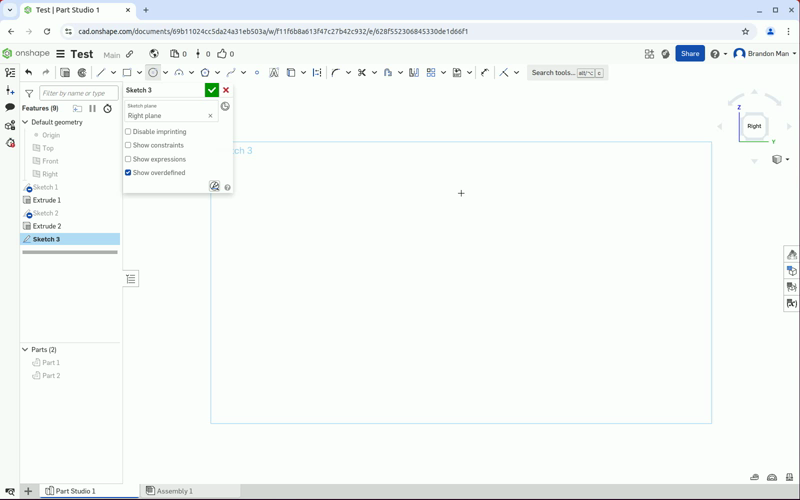
key_up(shift)
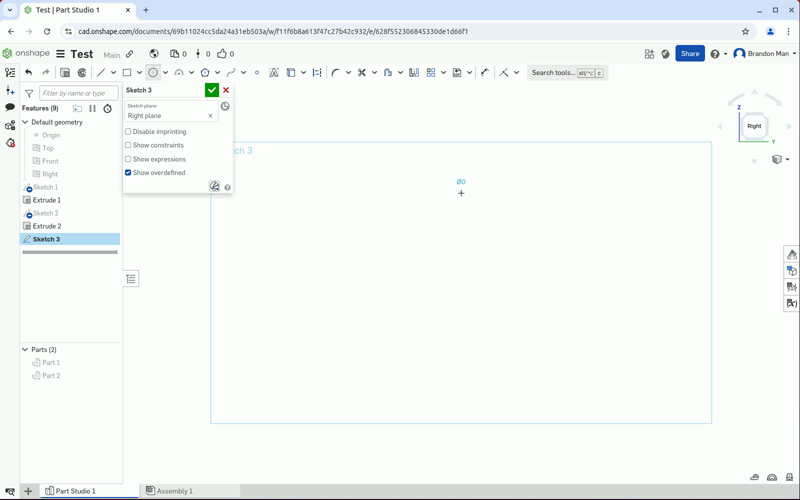
mouse_move(466, 192)
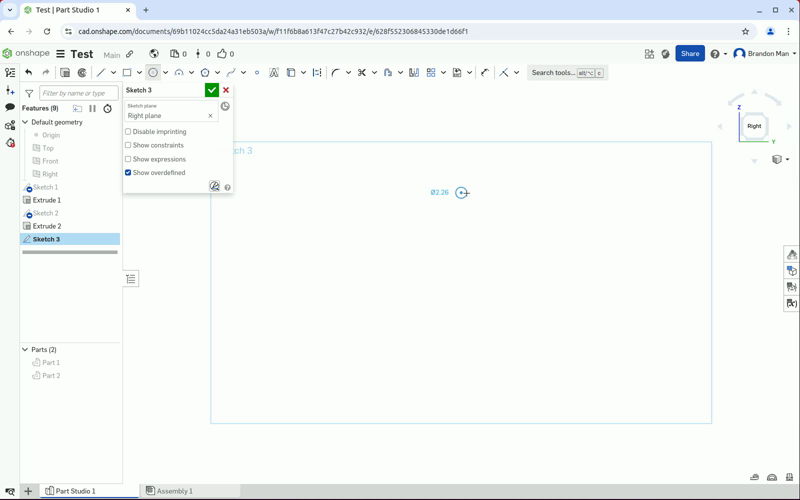
click(466, 192)
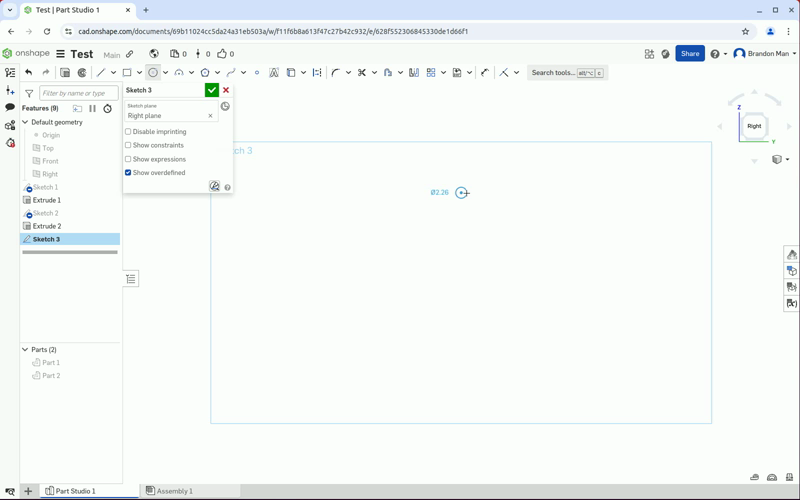
key(esc)
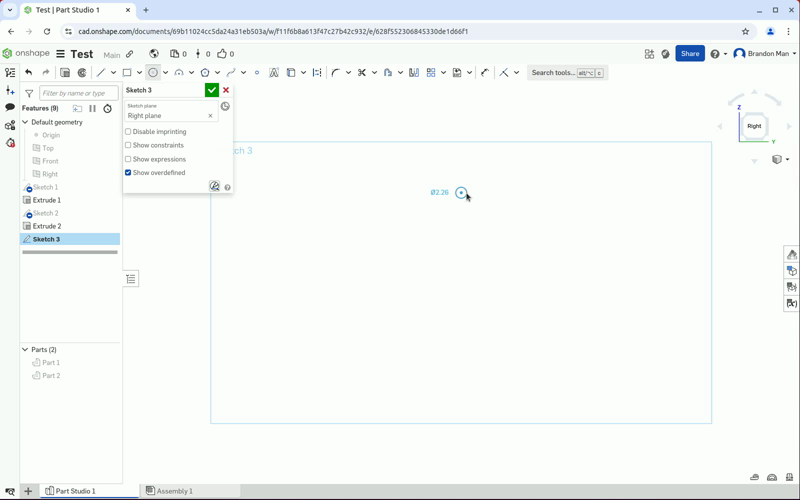
mouse_move(458, 191)
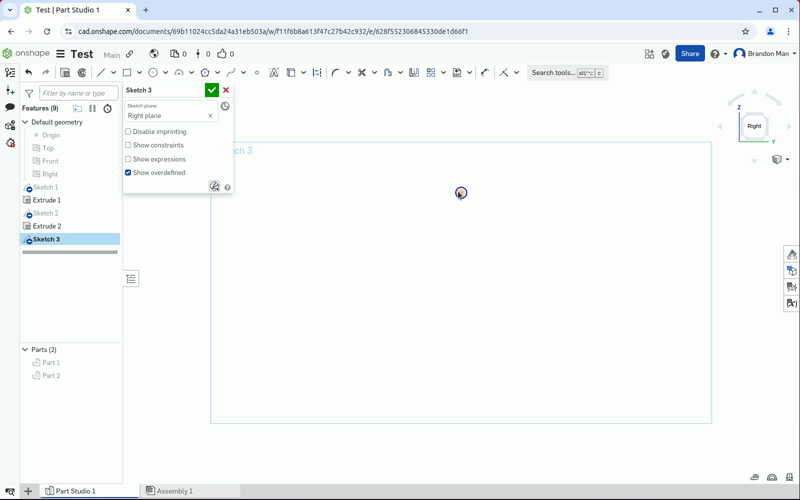
scroll(6)
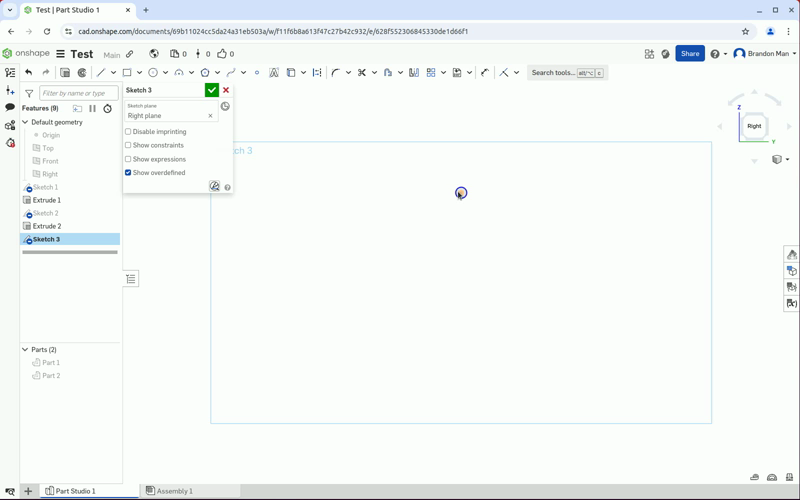
scroll(6)
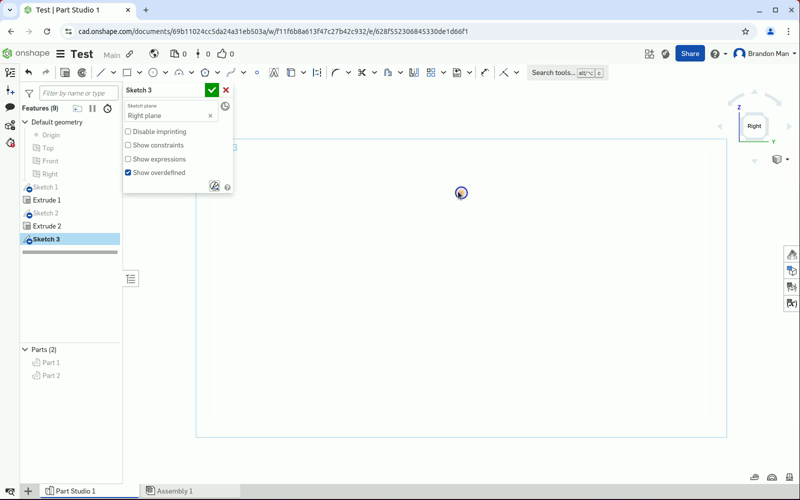
scroll(6)
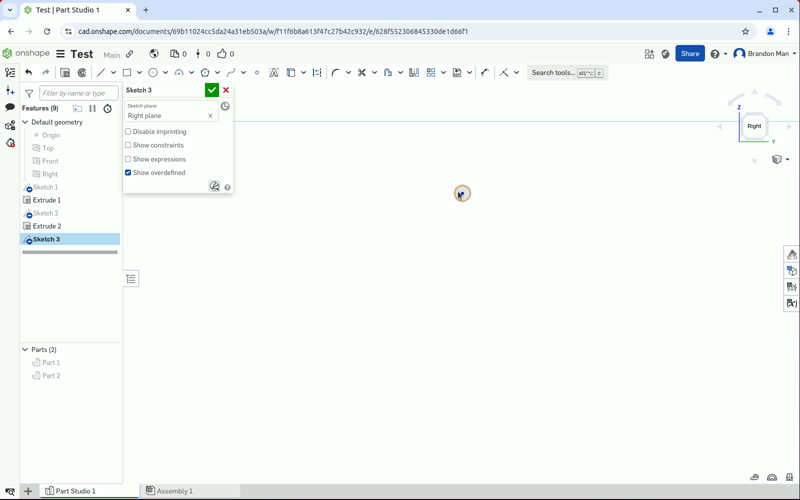
scroll(6)
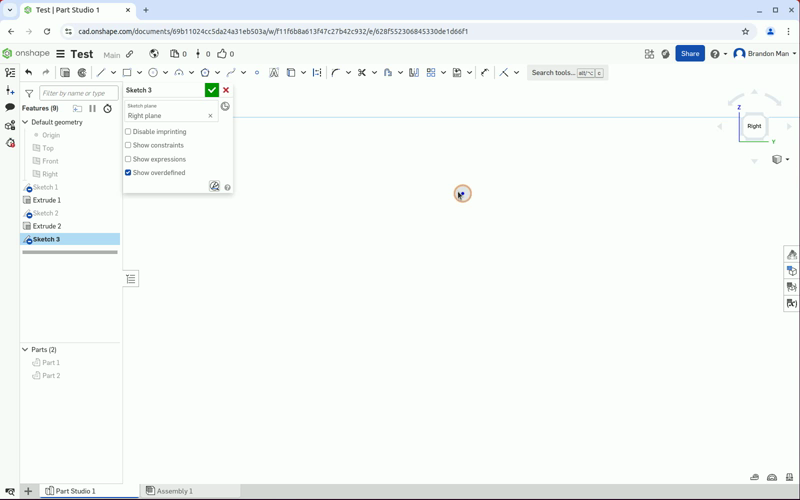
scroll(6)
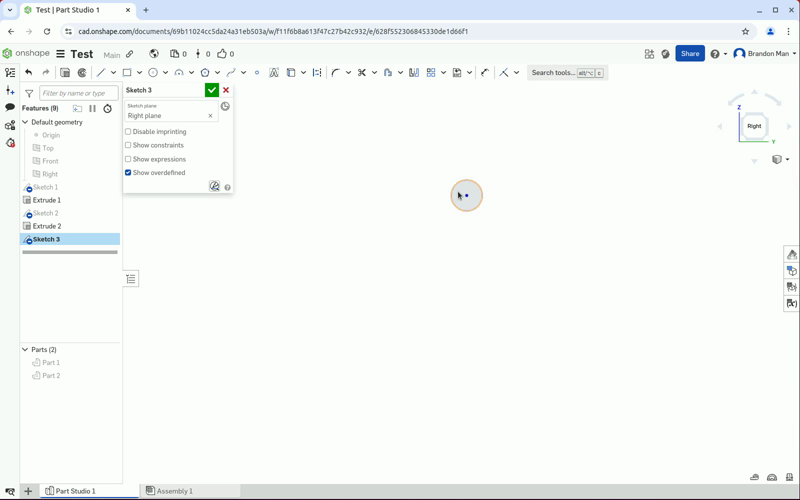
scroll(6)
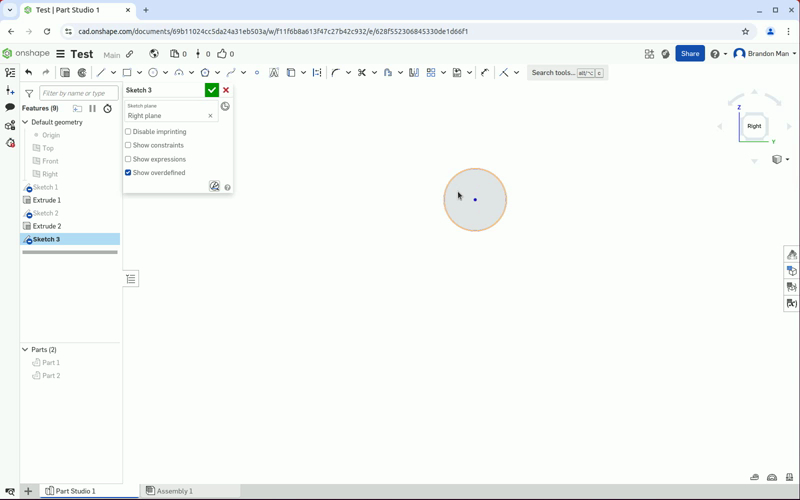
scroll(6)
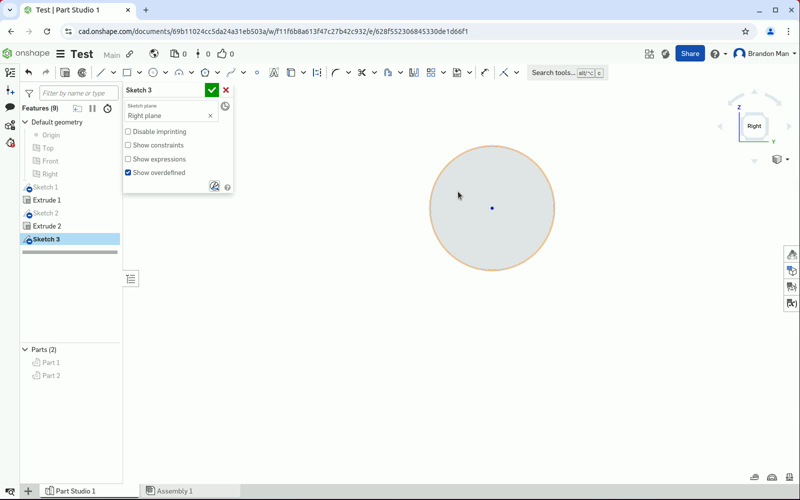
click(458, 191)
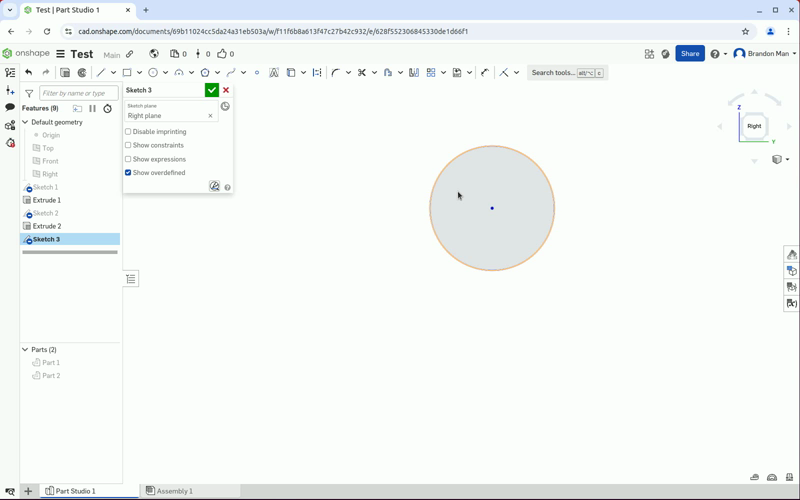
scroll(-6)
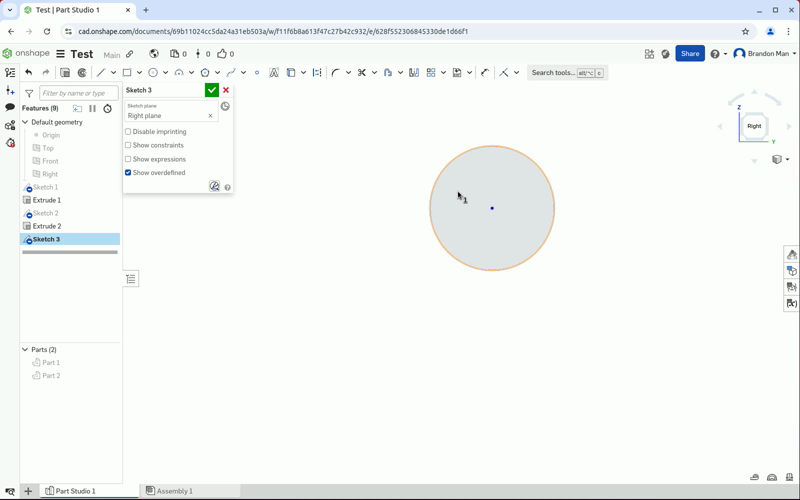
scroll(-6)
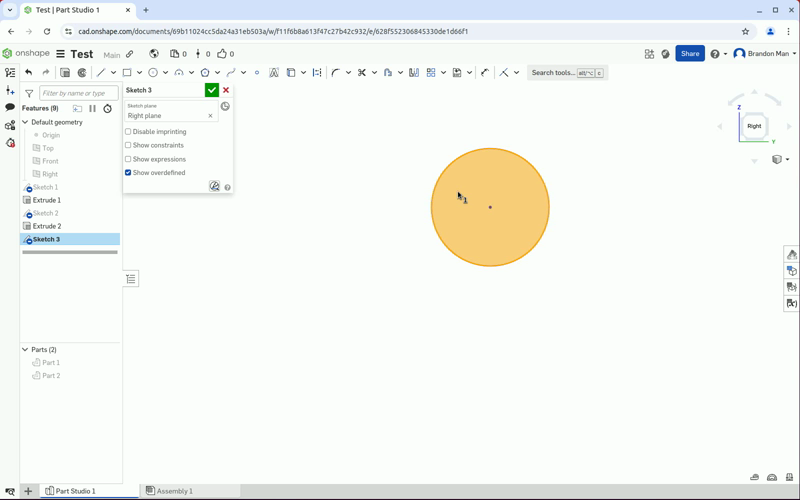
scroll(-6)
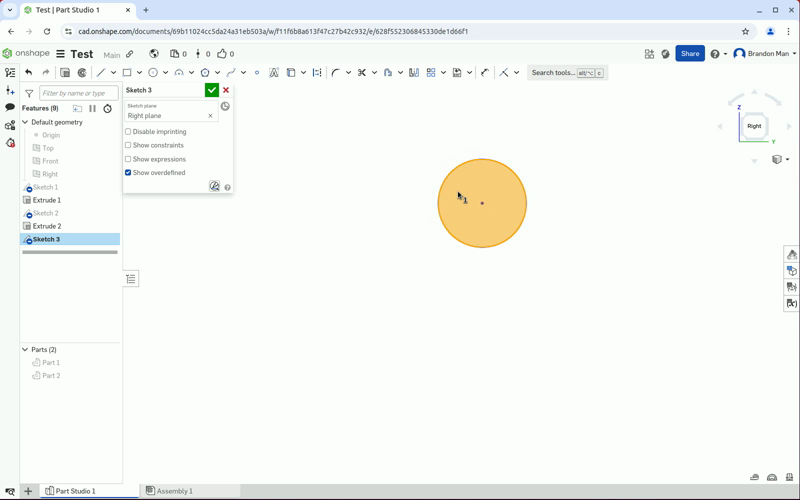
scroll(-6)
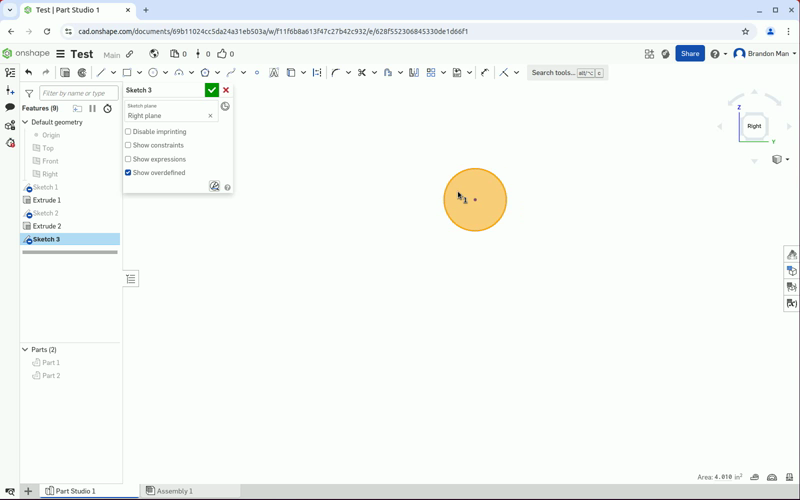
scroll(-6)
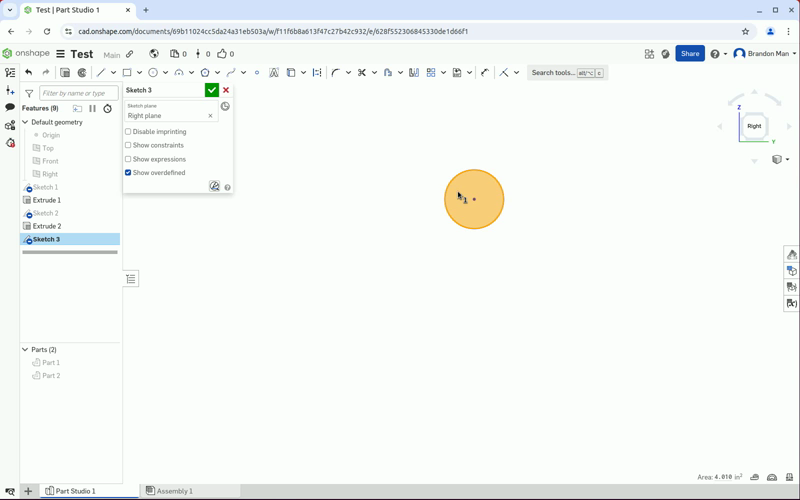
scroll(-6)
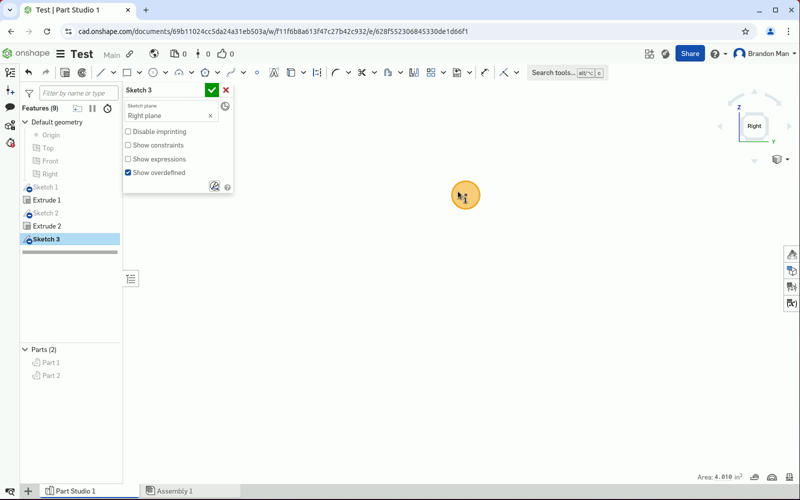
scroll(-6)
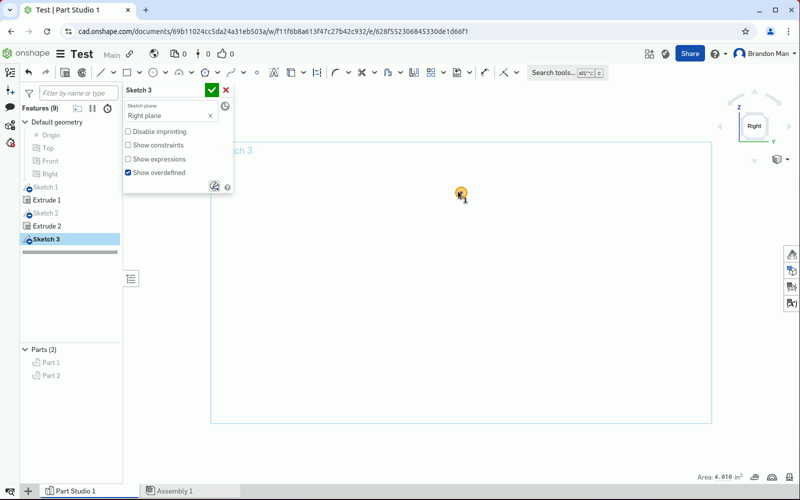
mouse_move(73, 352)
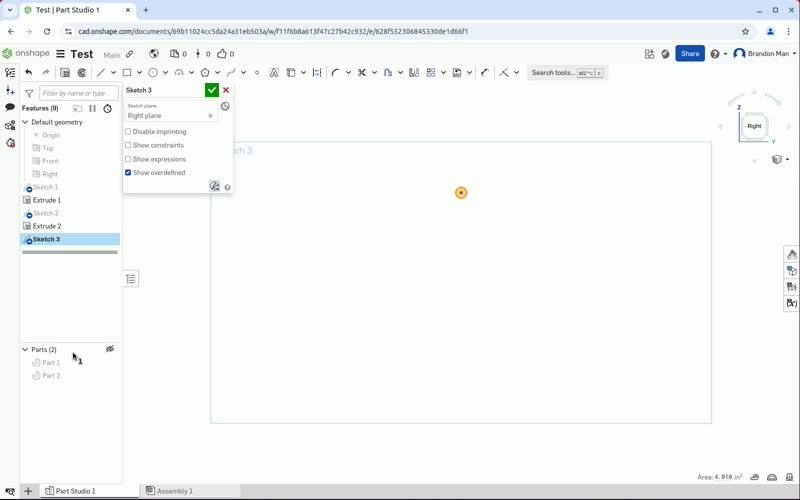
key(shift+y)
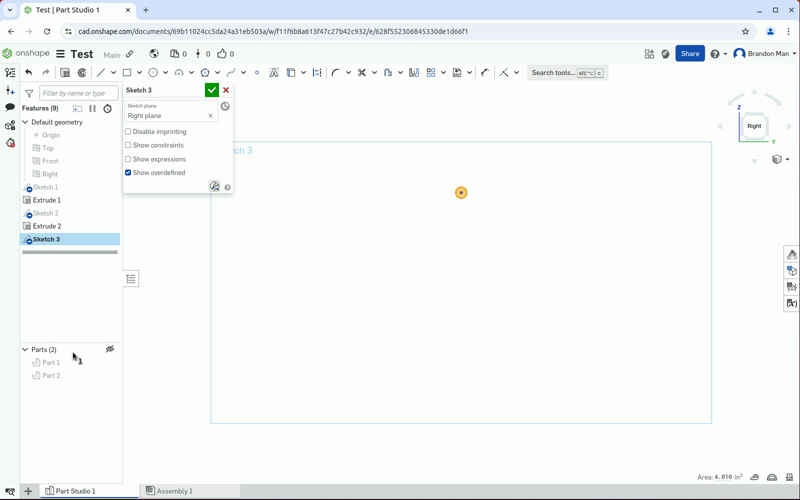
key(shift+e)
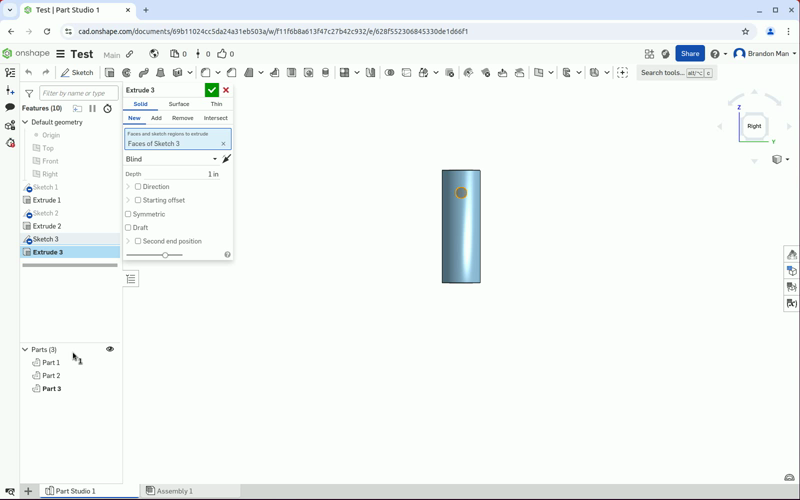
mouse_move(143, 106)
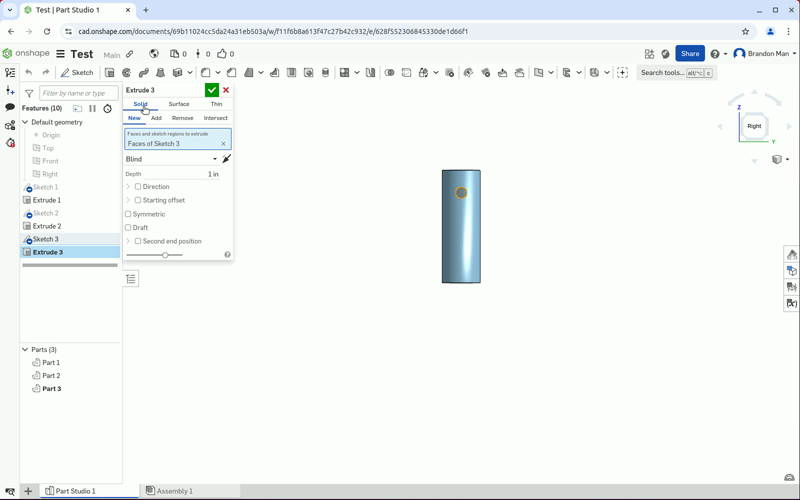
click(143, 106)
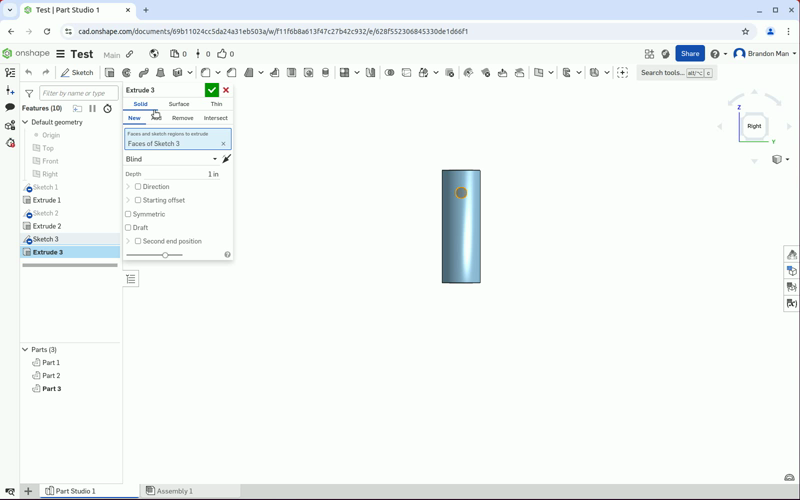
mouse_move(186, 120)
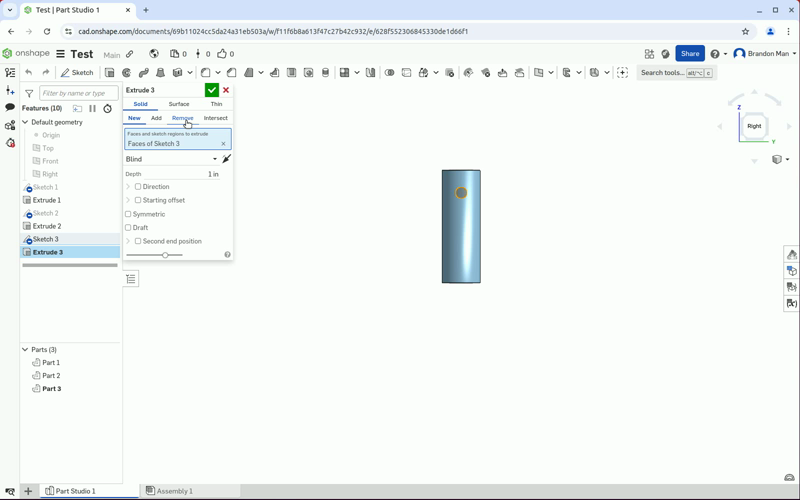
click(186, 120)
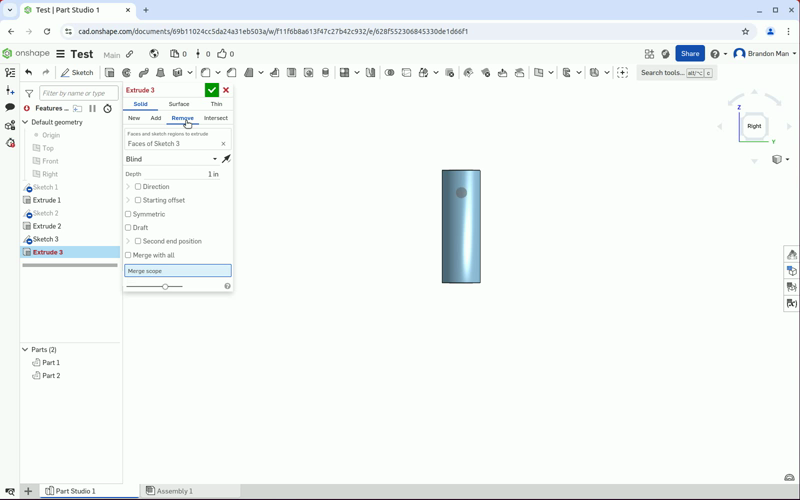
key(tab, 4)
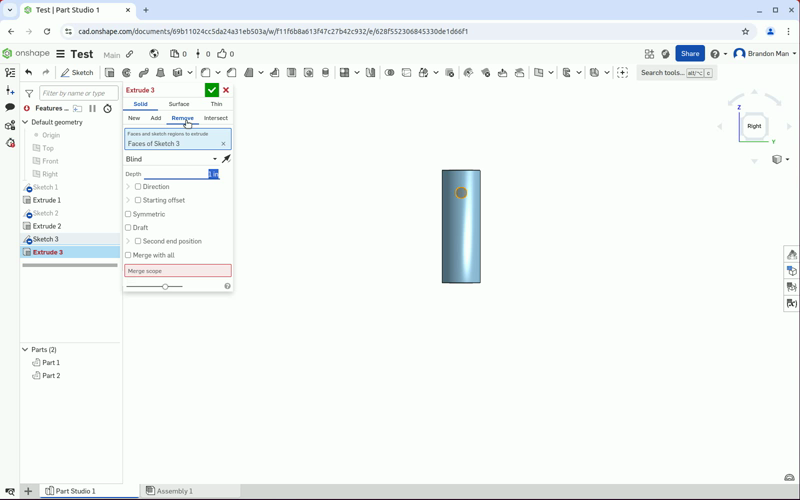
text(11.554)
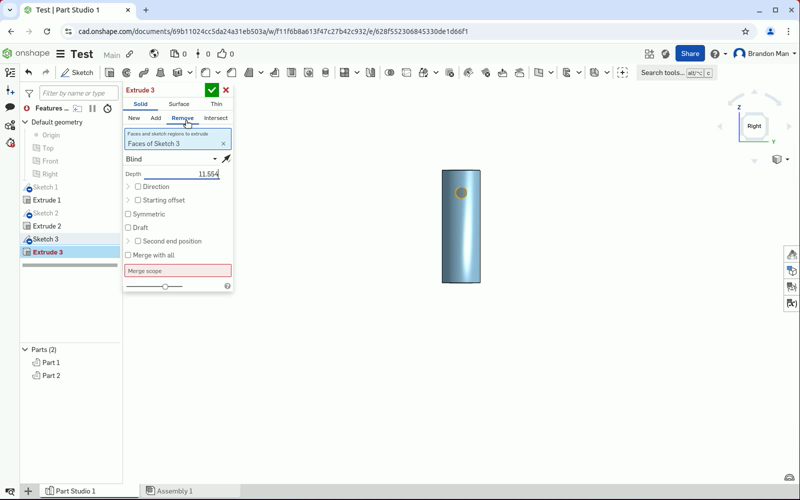
key(tab, 6)
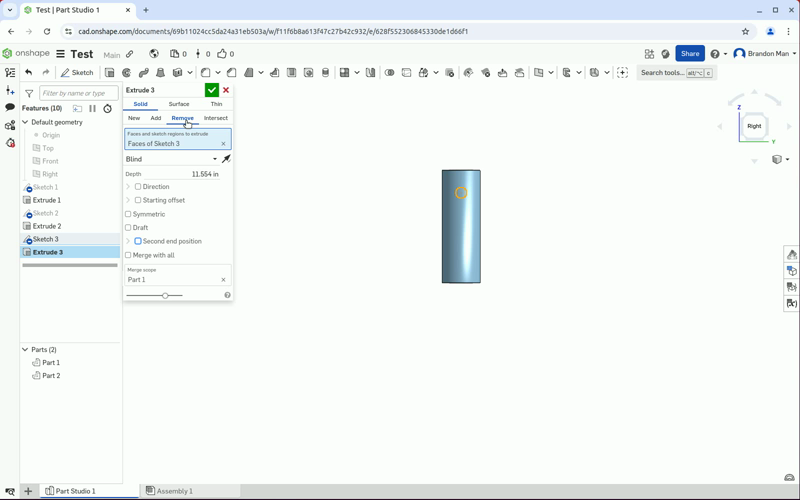
key(space)
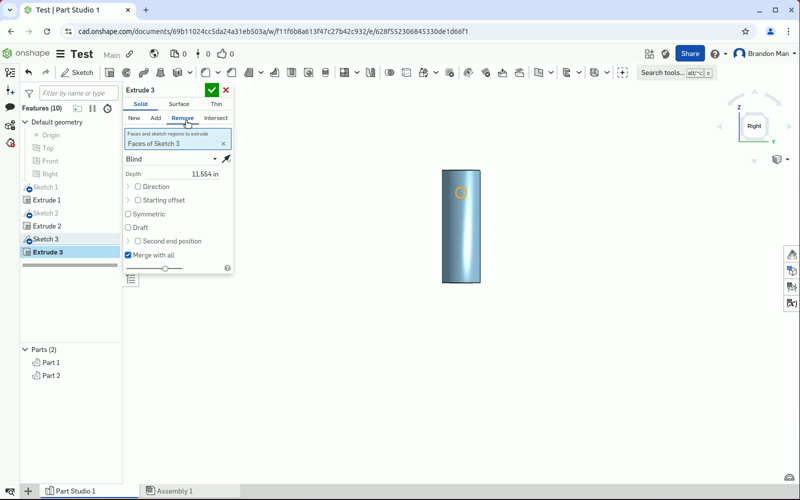
key(enter)
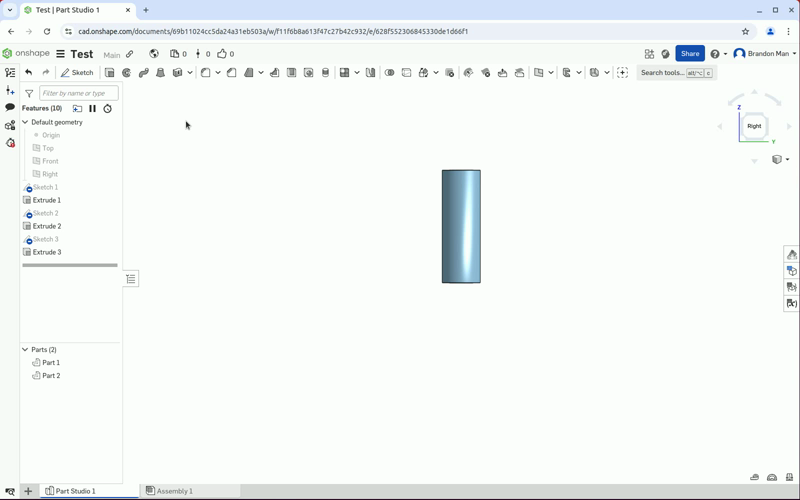
key(shift+h)
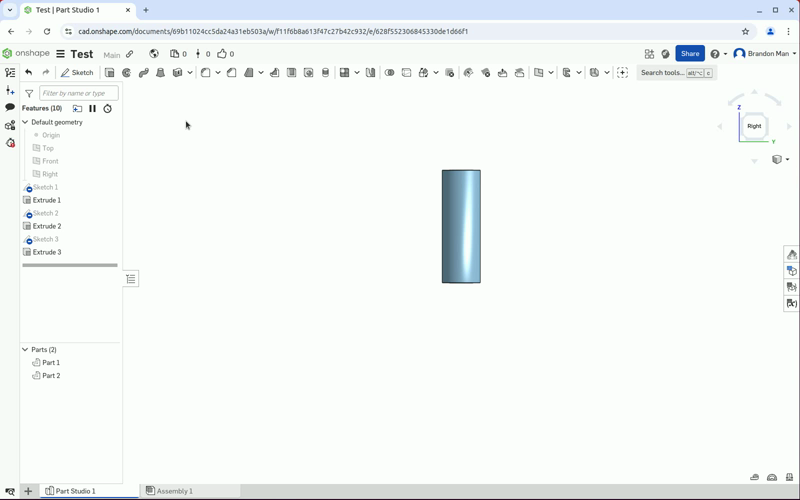
key(shift+h)
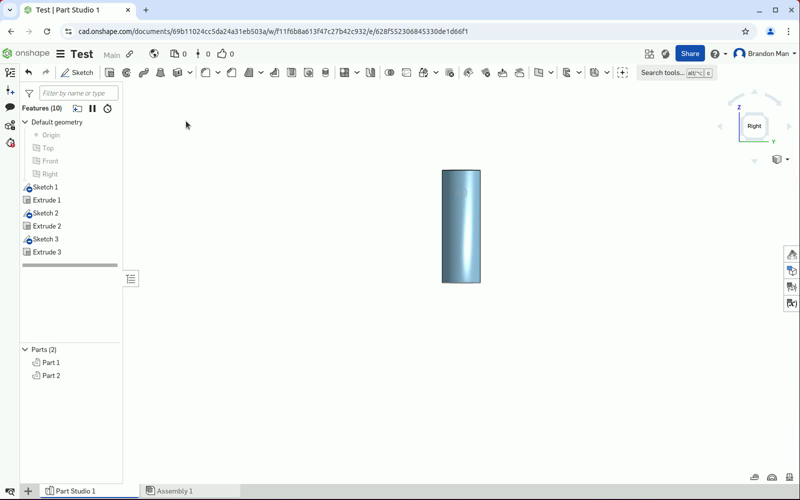
key(shift+7)
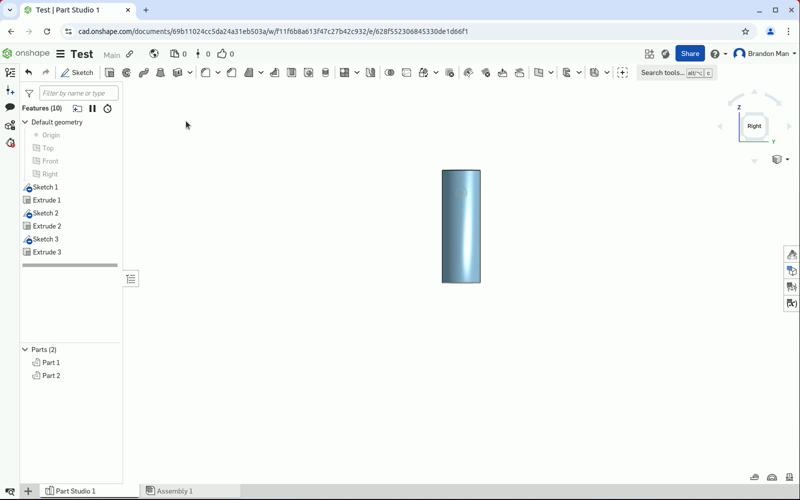
key(right, 2)
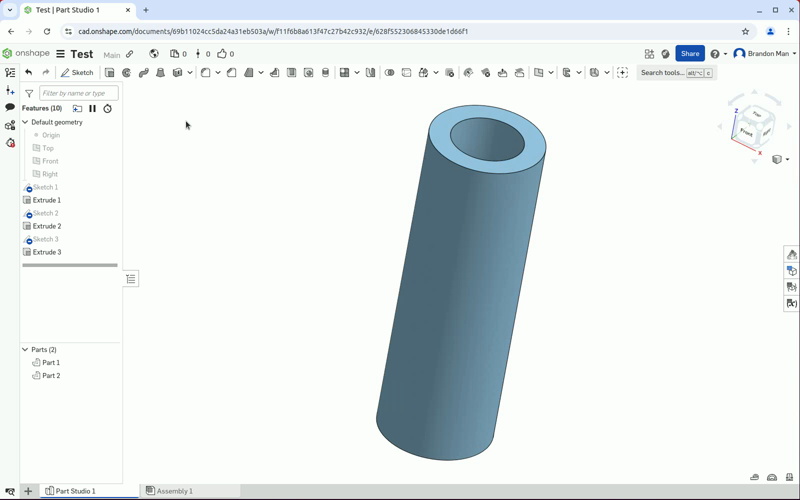
key(down, 2)
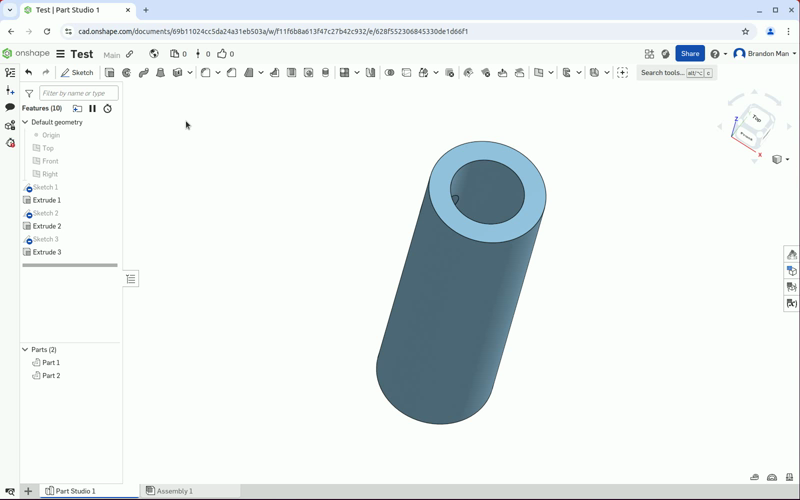
key(up, 2)
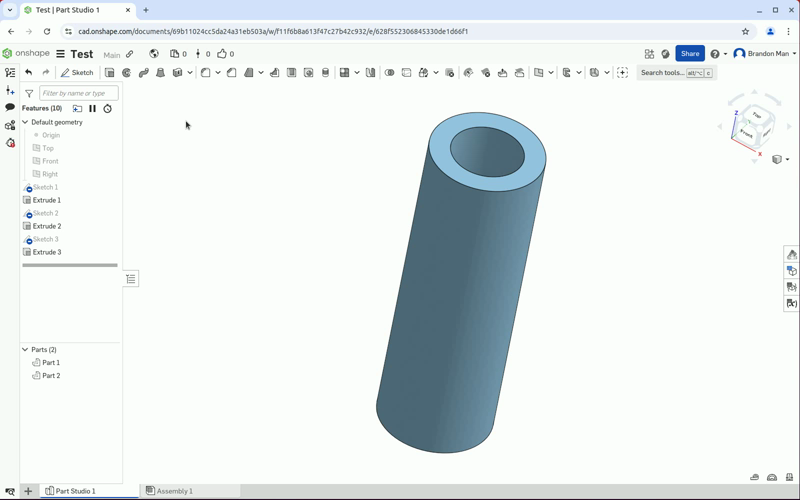
key(left, 2)
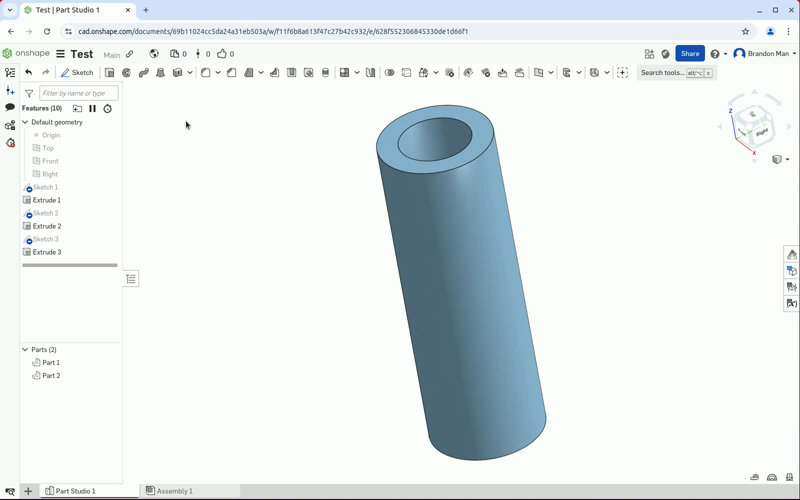
mouse_move(73, 189)
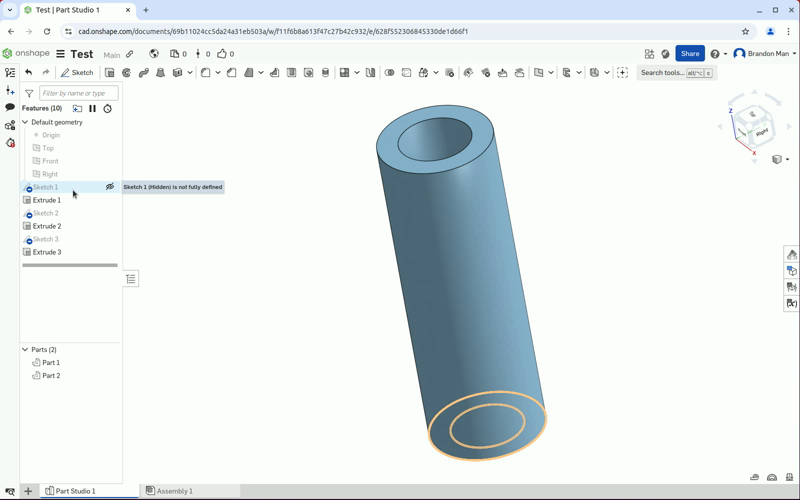
click(73, 189)